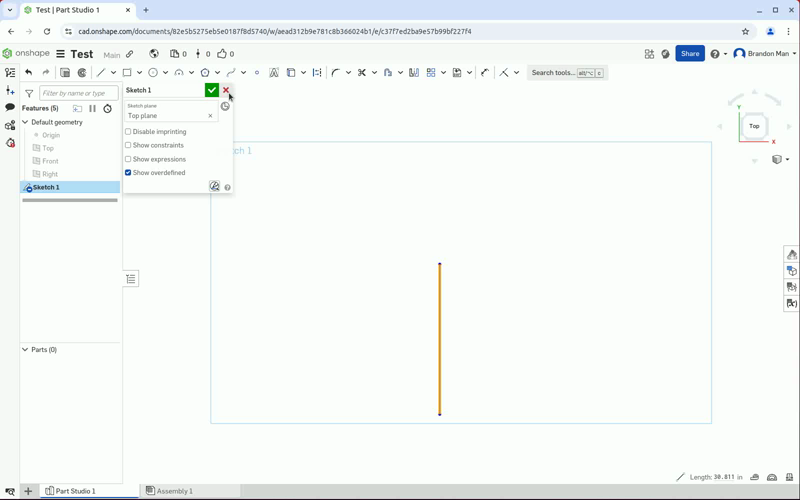
key(shift+h)
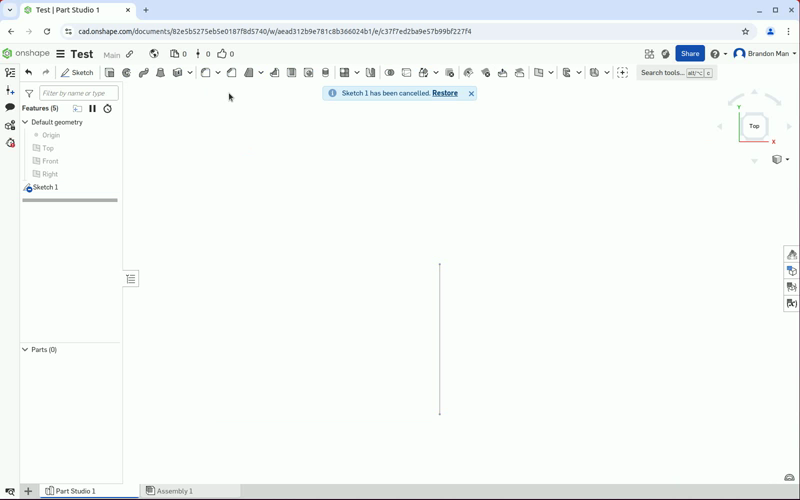
key(shift+s)
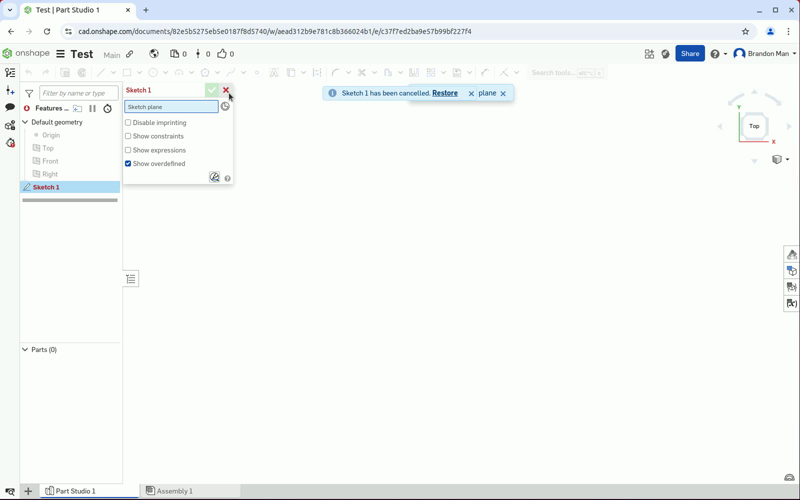
mouse_move(73, 150)
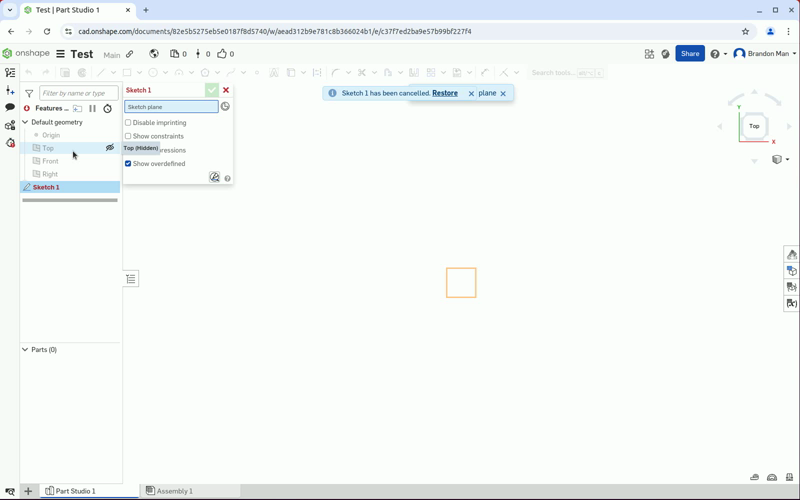
click(73, 150)
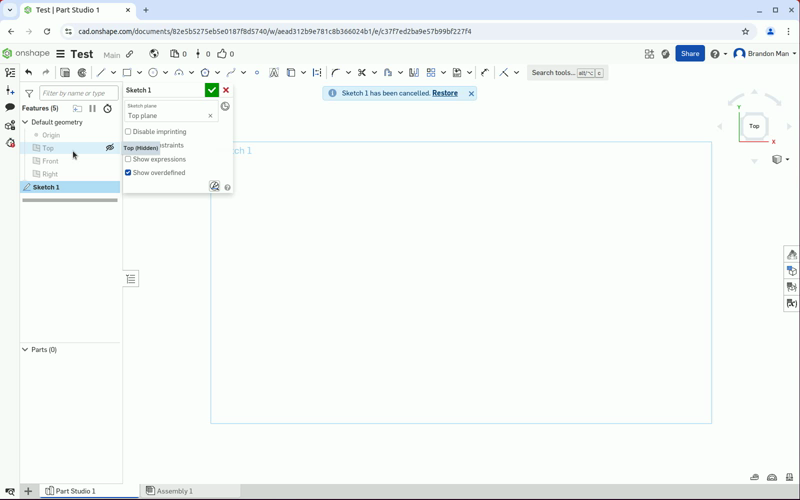
mouse_move(73, 352)
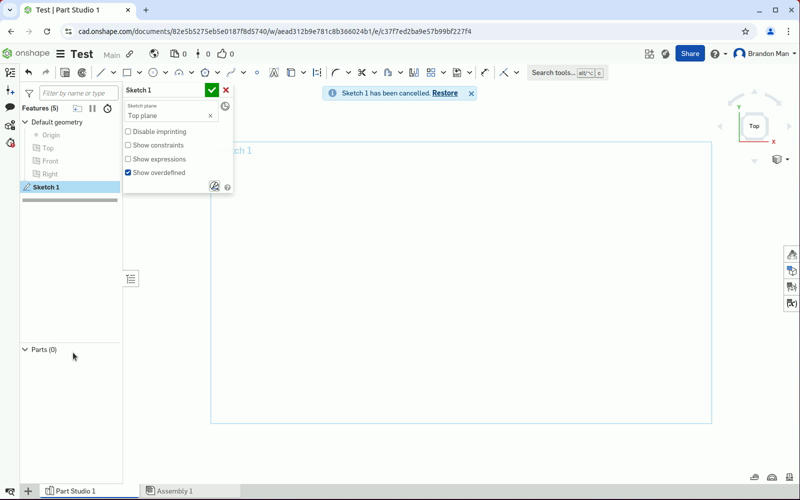
key(y)
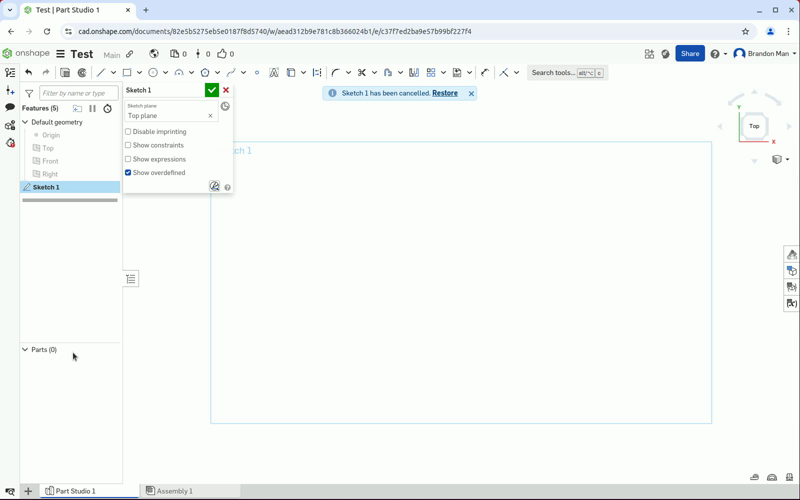
key(l)
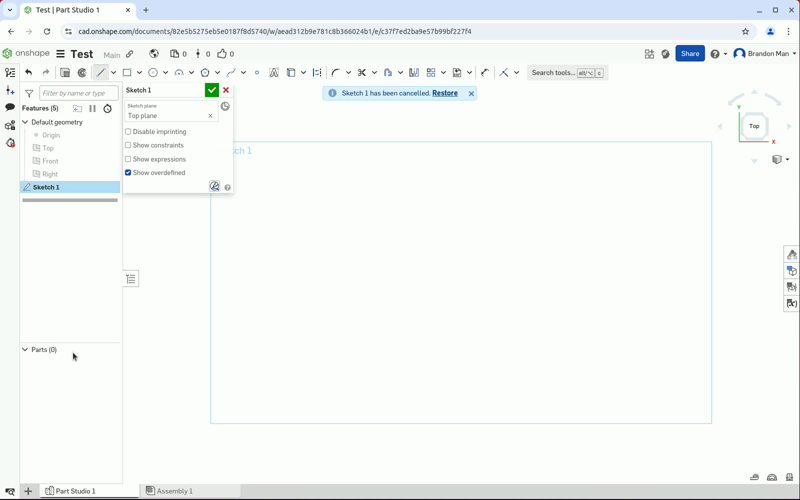
key_down(shift)
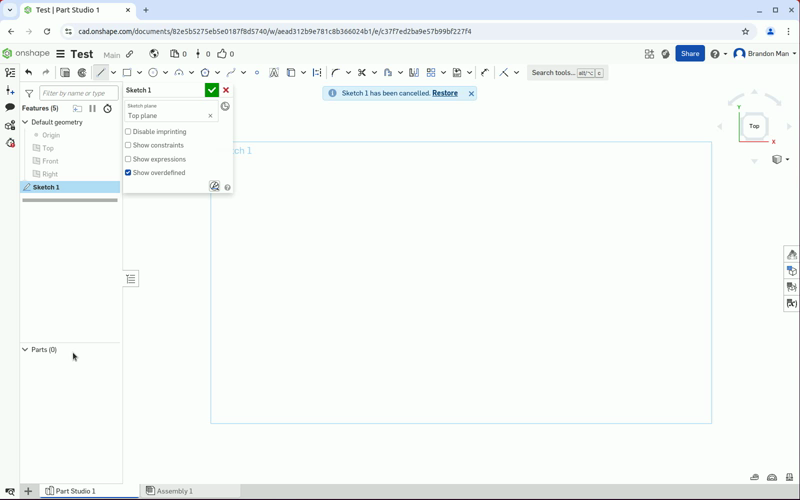
mouse_move(349, 282)
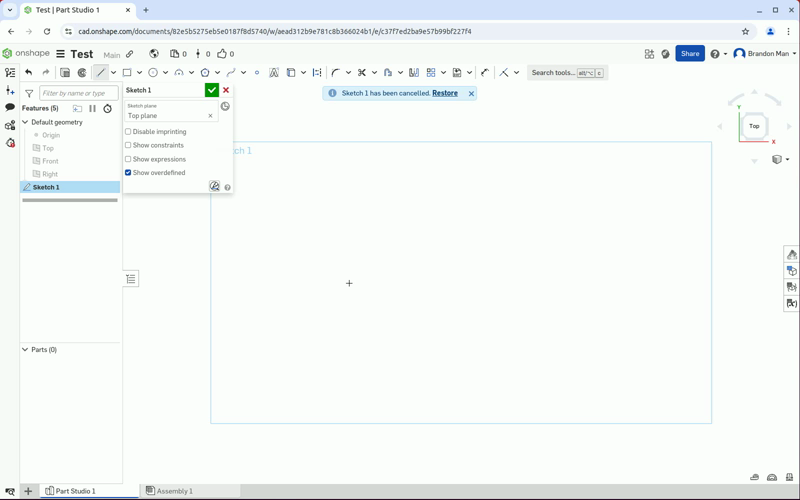
click(349, 282)
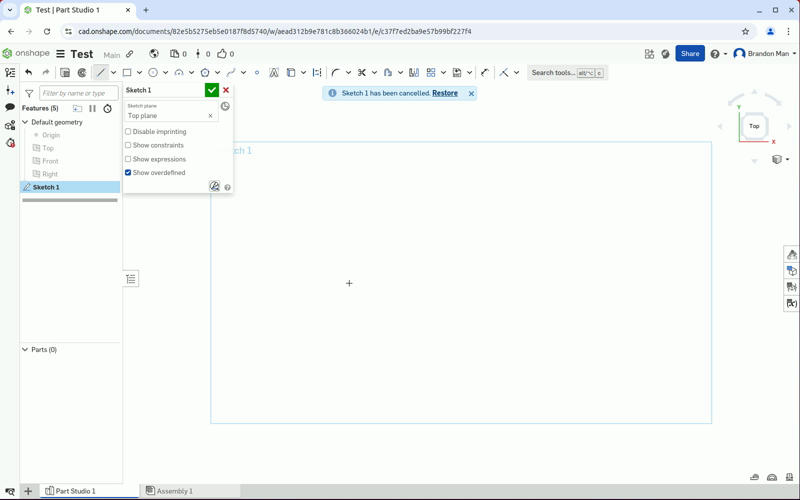
key_up(shift)
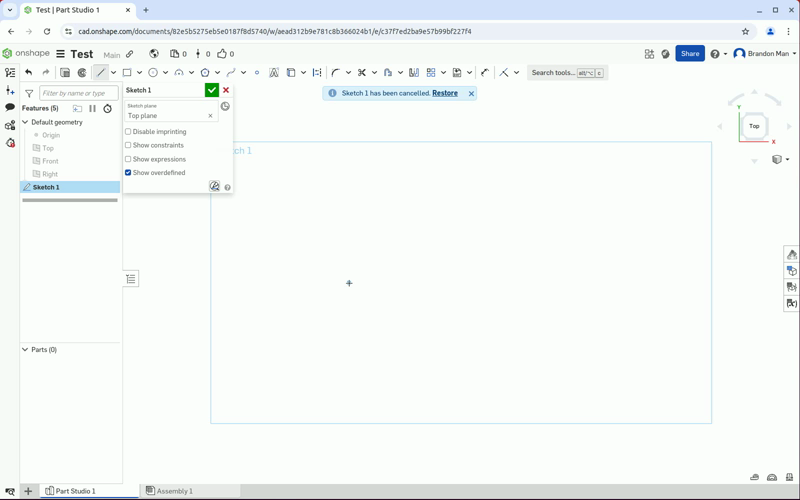
key_down(shift)
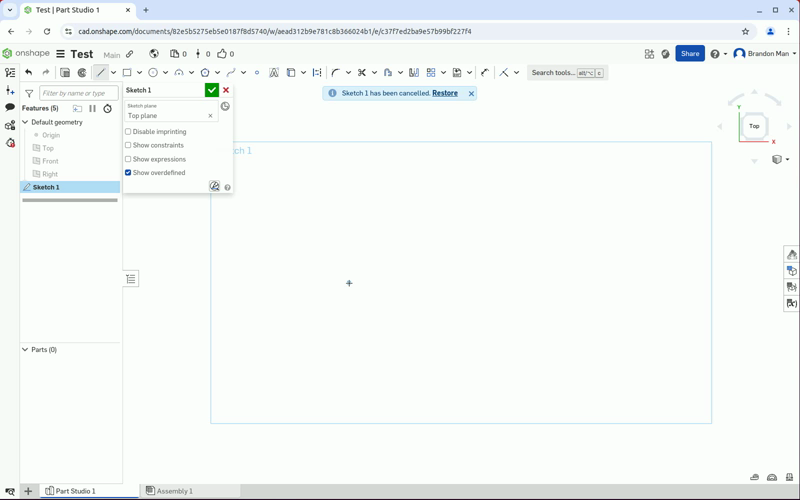
mouse_move(405, 378)
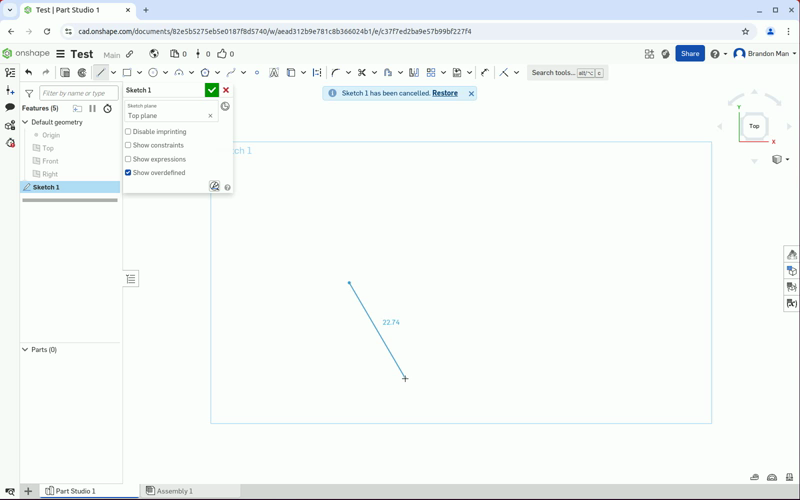
click(405, 378)
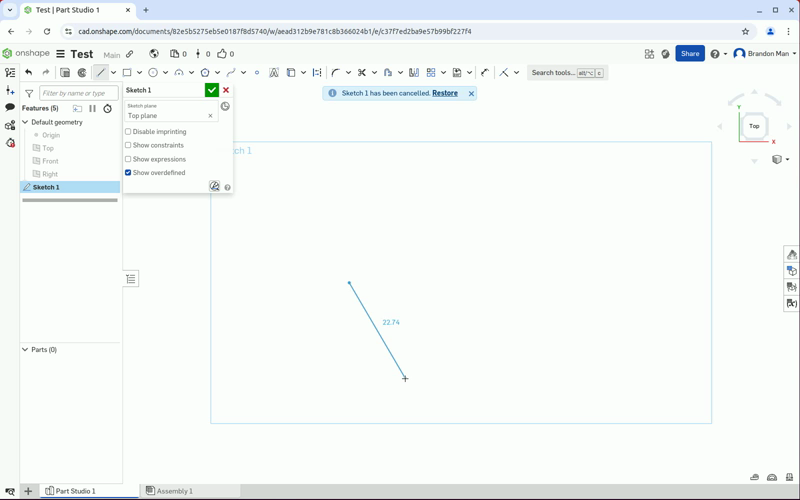
key_up(shift)
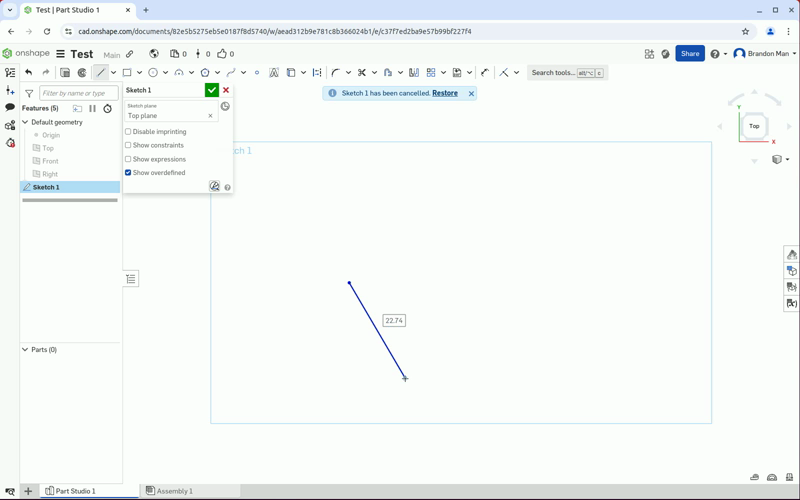
key_down(shift)
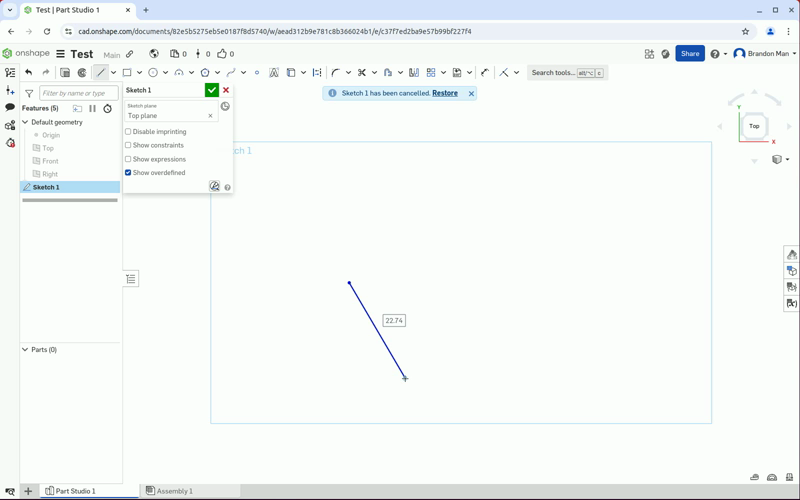
mouse_move(514, 378)
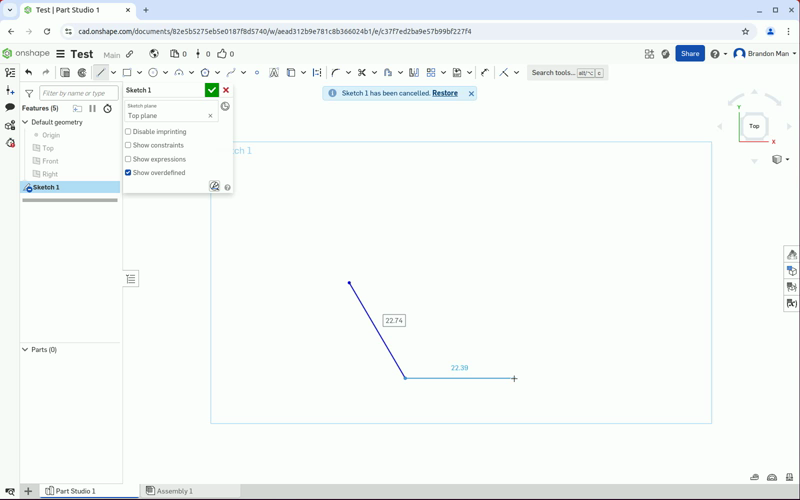
click(514, 378)
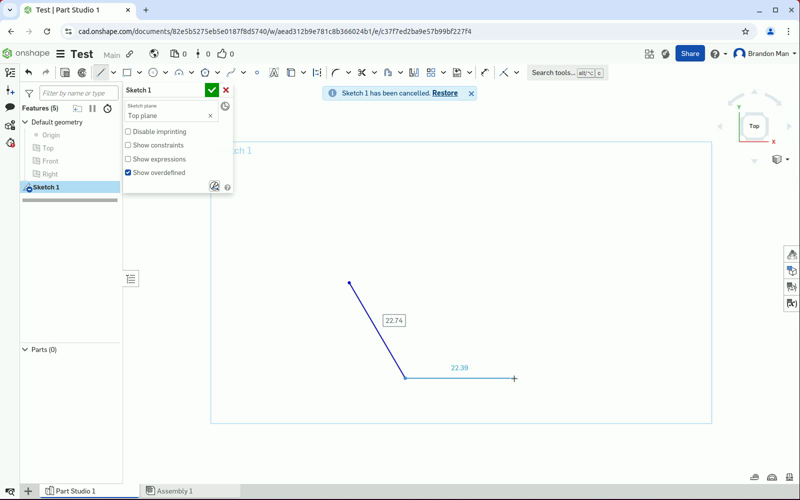
key_up(shift)
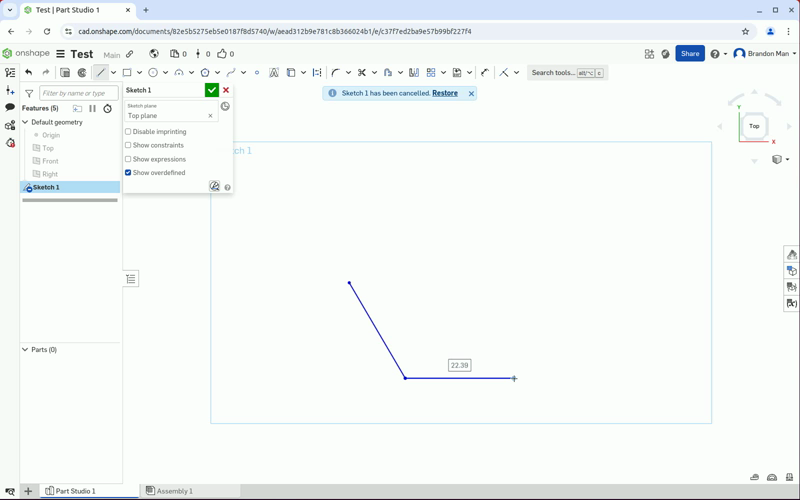
key_down(shift)
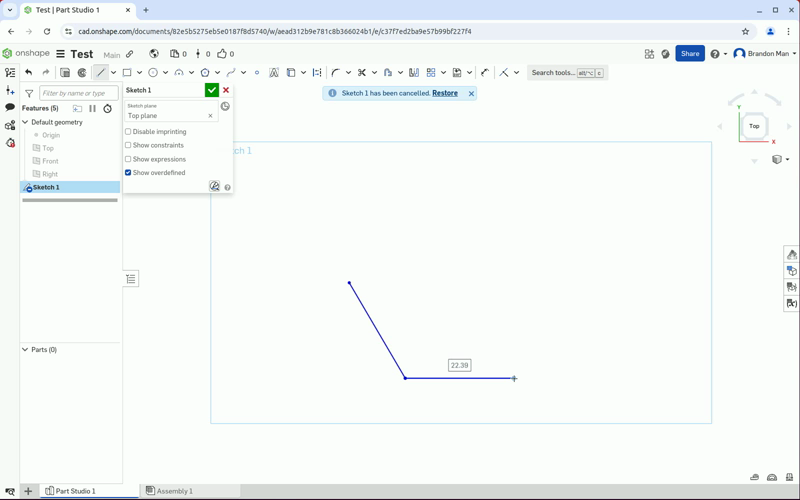
mouse_move(569, 282)
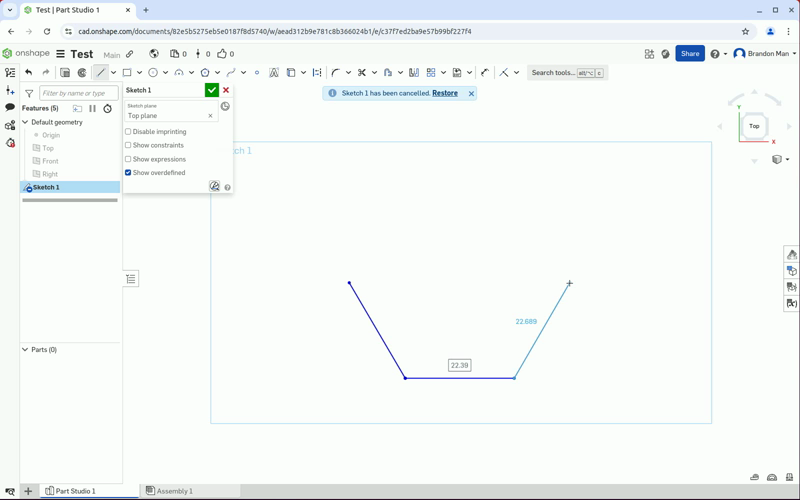
click(569, 282)
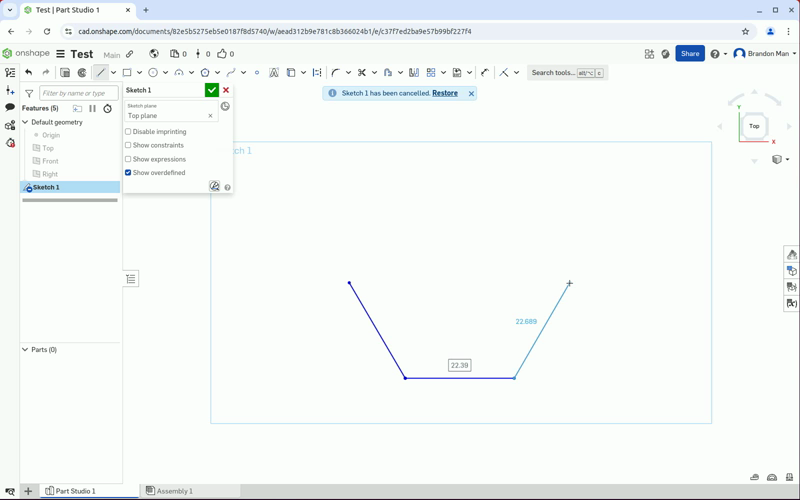
key_up(shift)
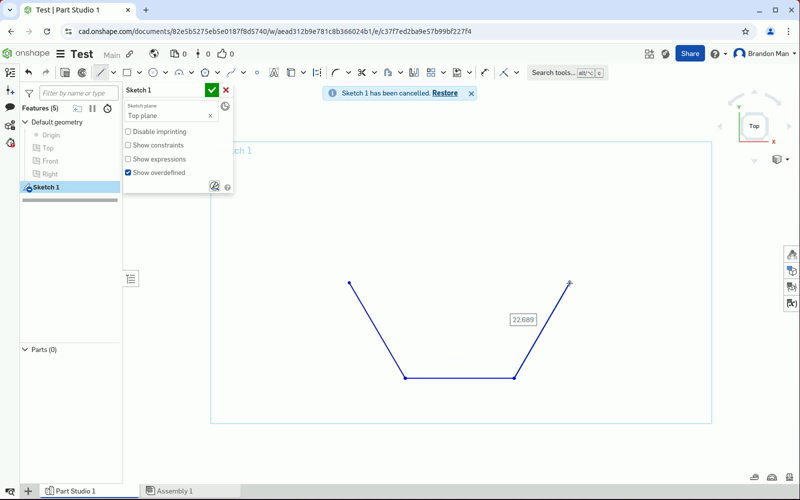
key_down(shift)
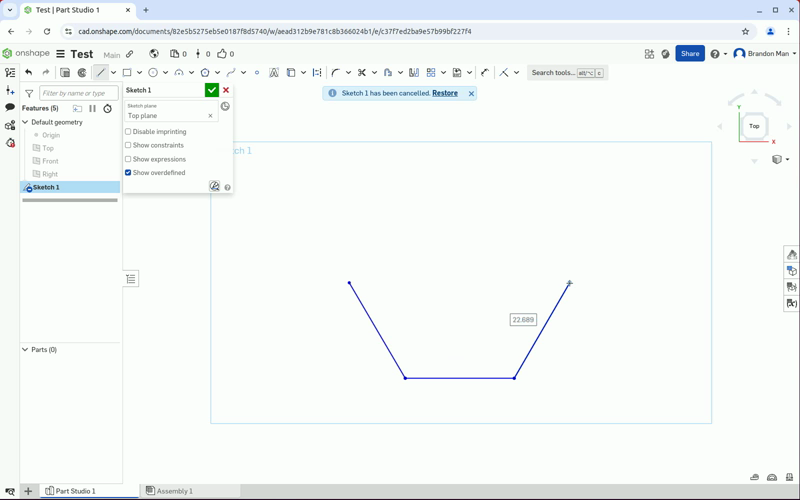
mouse_move(514, 187)
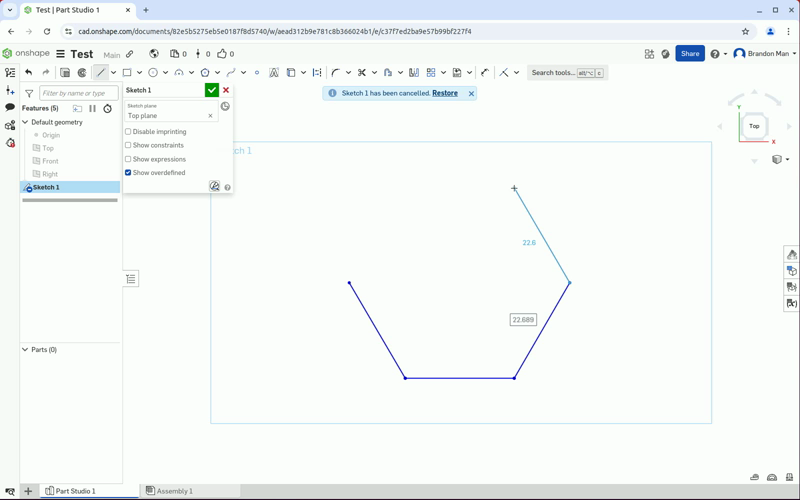
click(514, 187)
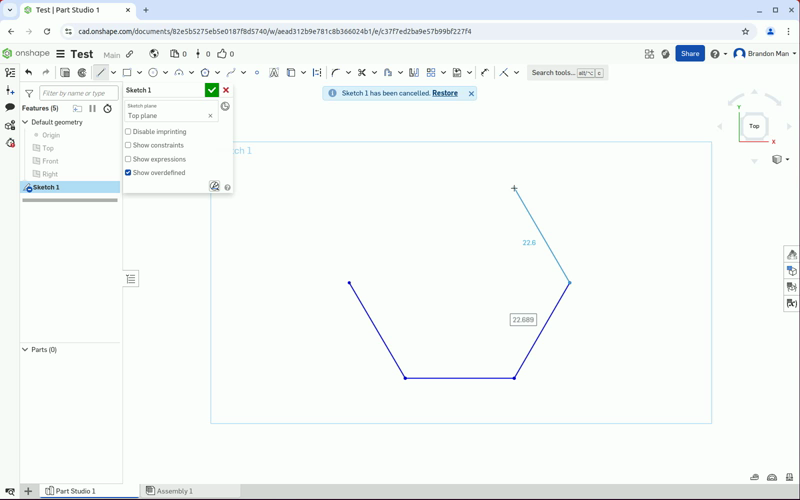
key_up(shift)
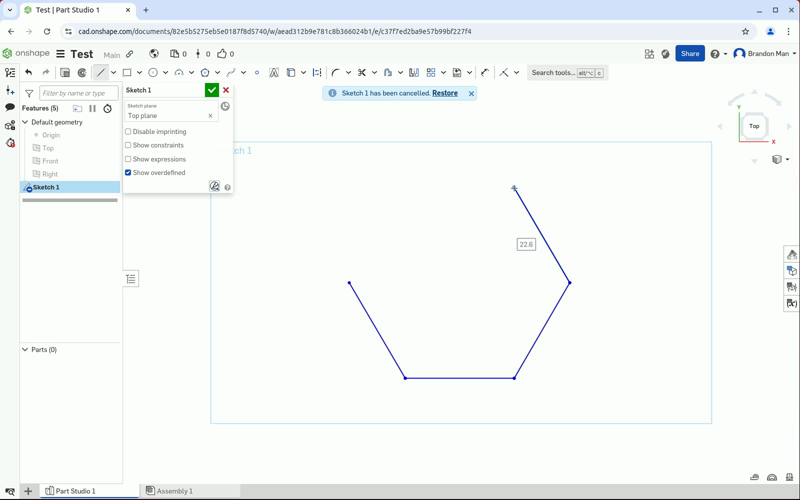
key_down(shift)
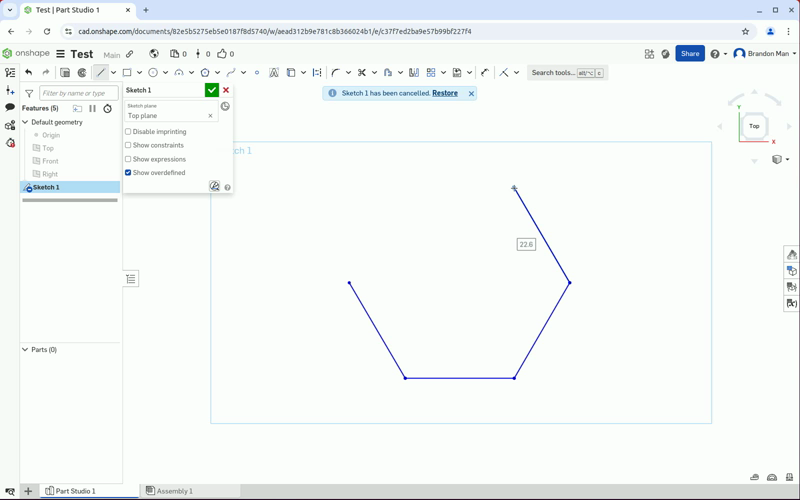
mouse_move(405, 187)
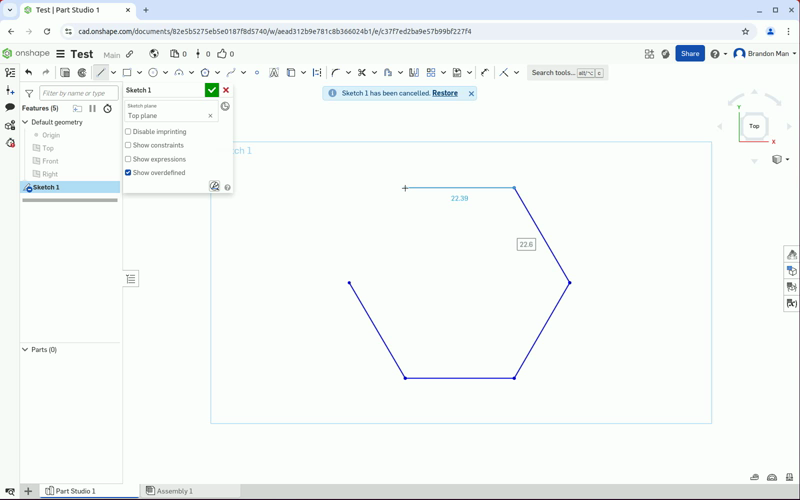
click(405, 187)
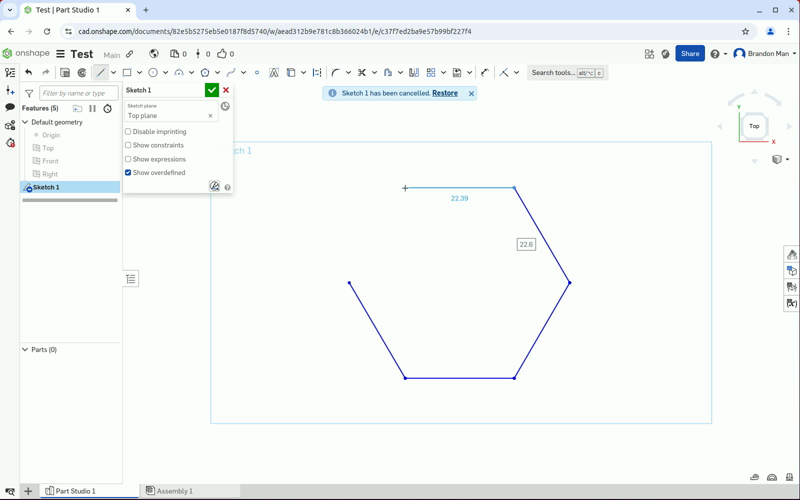
key_up(shift)
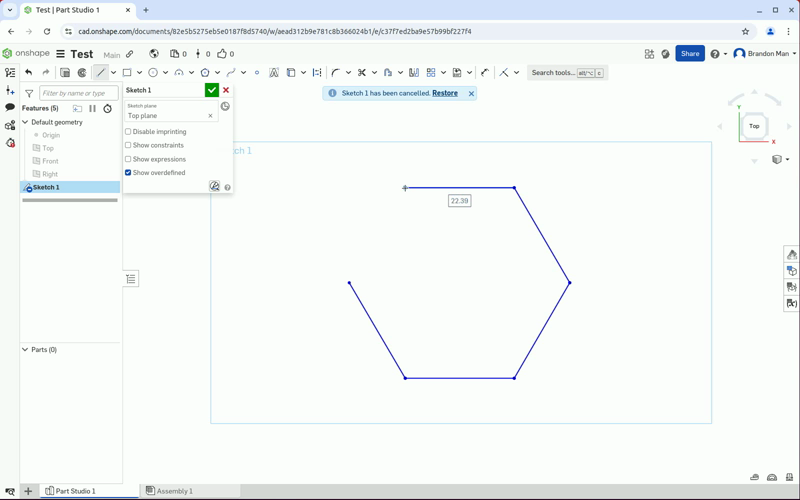
key_down(shift)
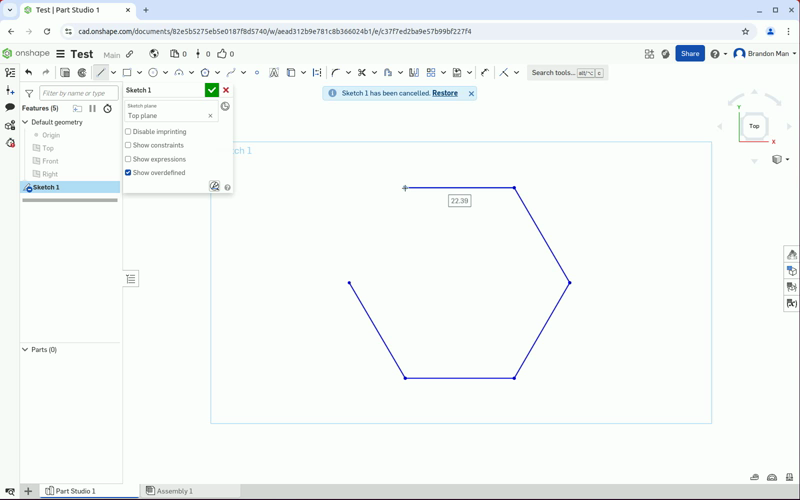
mouse_move(349, 282)
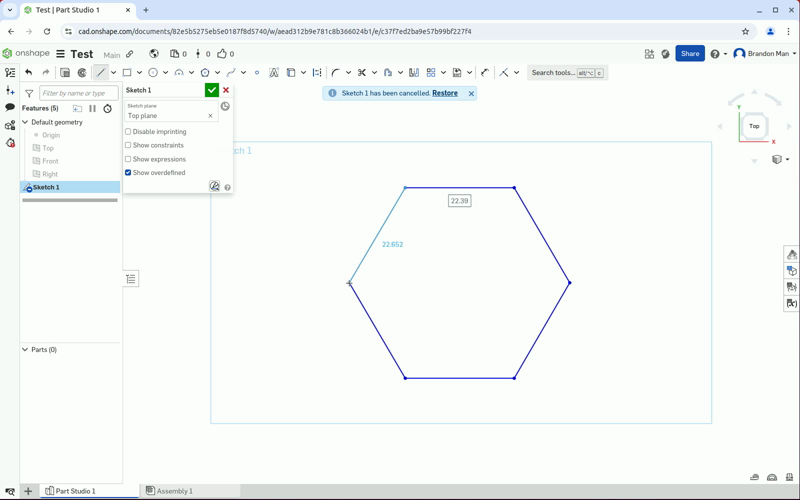
key_up(shift)
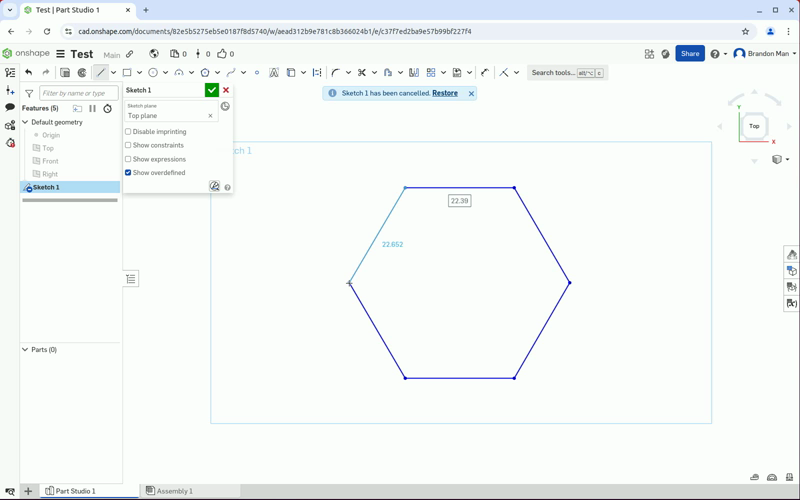
click(349, 282)
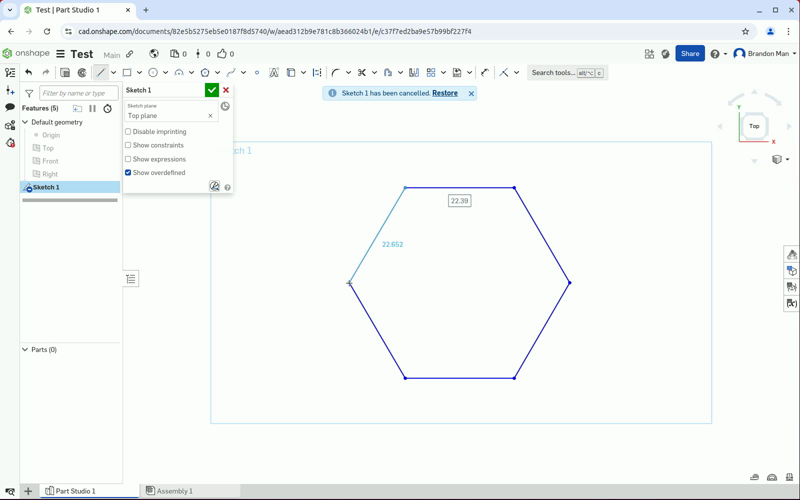
key(esc)
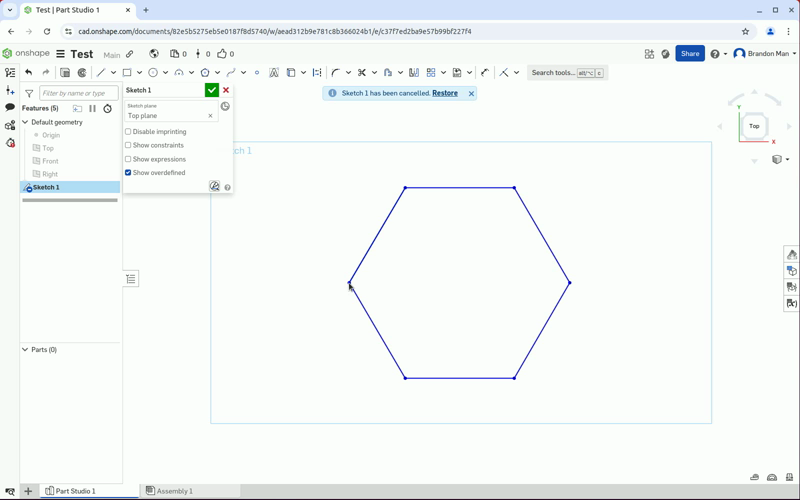
mouse_move(449, 283)
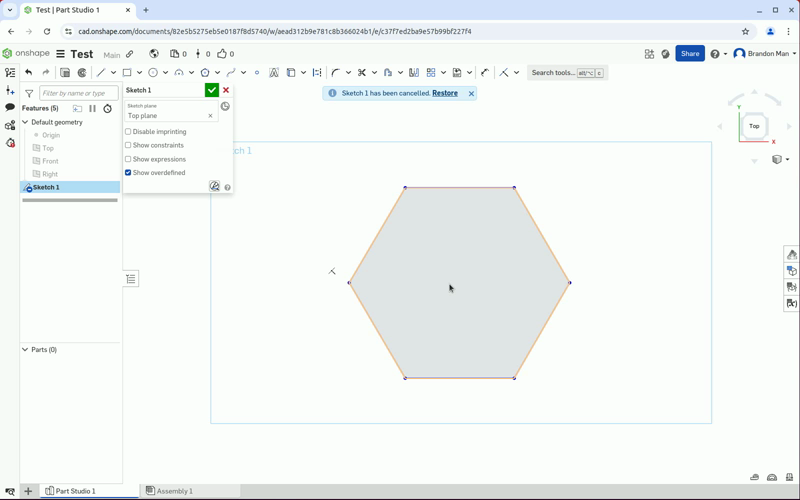
click(449, 283)
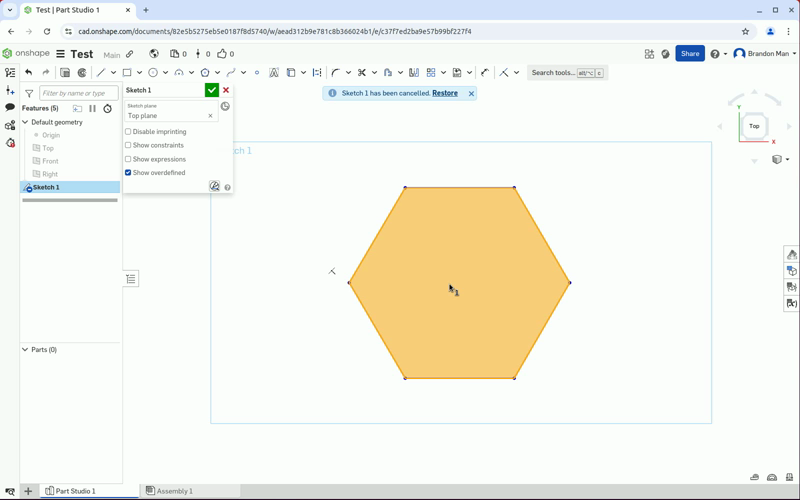
mouse_move(73, 352)
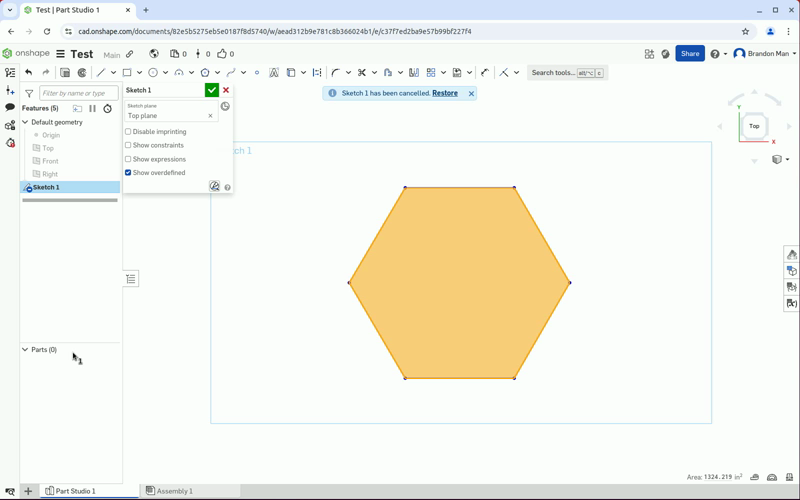
key(shift+y)
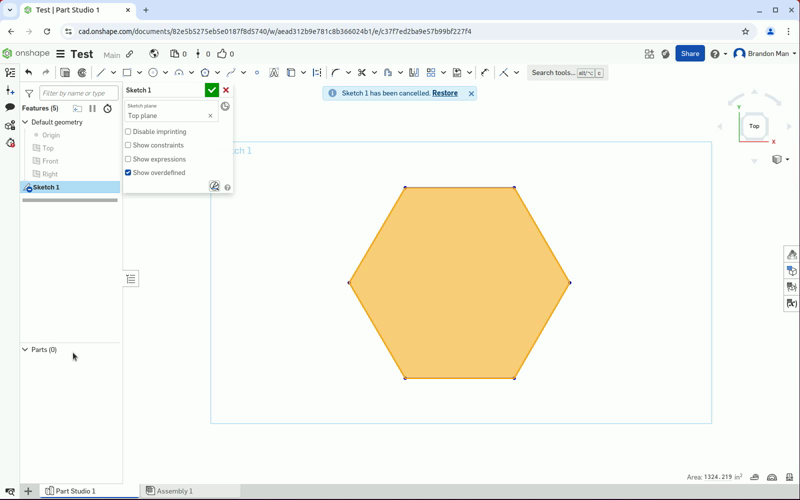
key(shift+e)
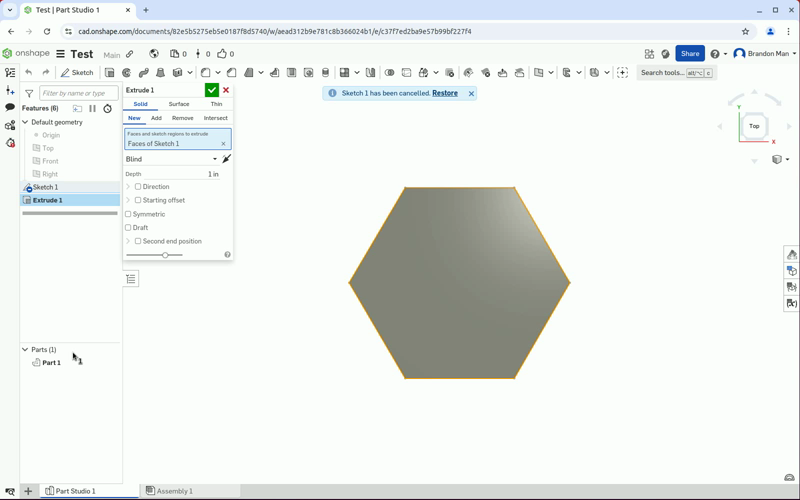
mouse_move(143, 106)
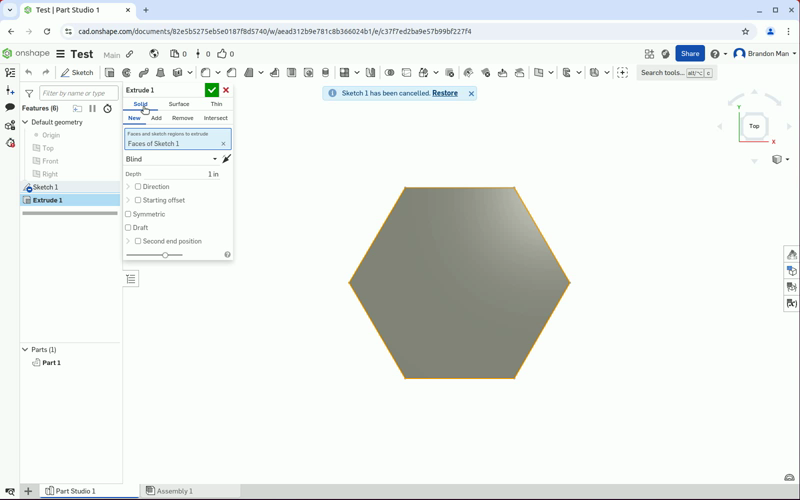
click(143, 106)
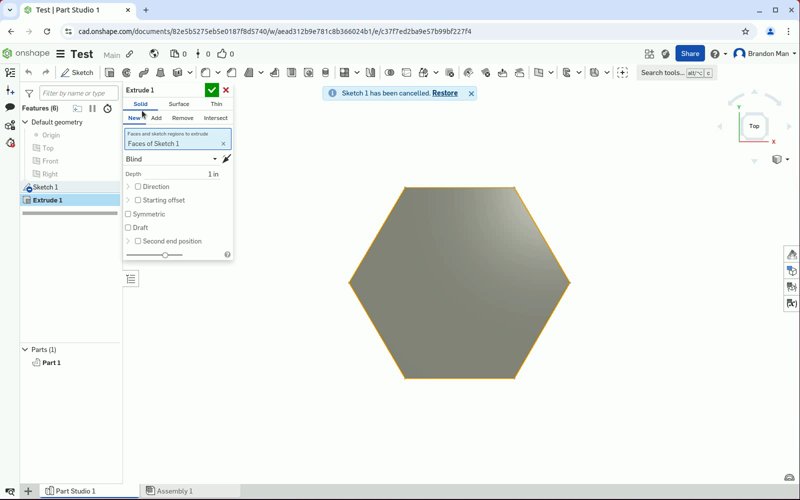
mouse_move(137, 120)
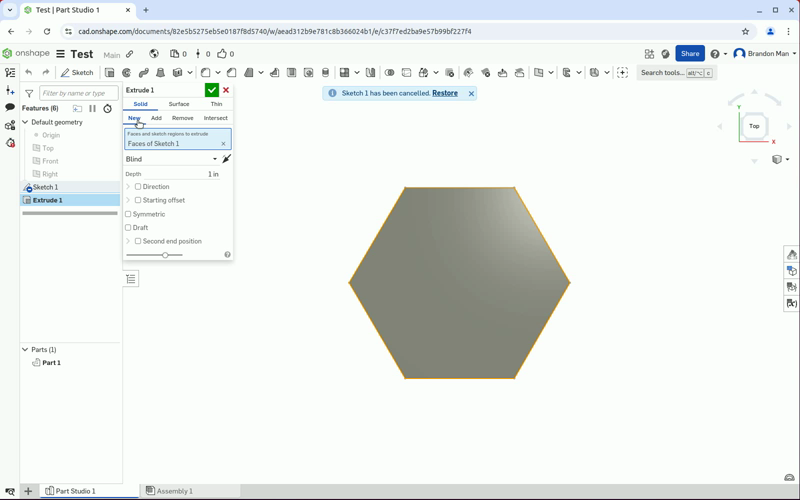
click(137, 120)
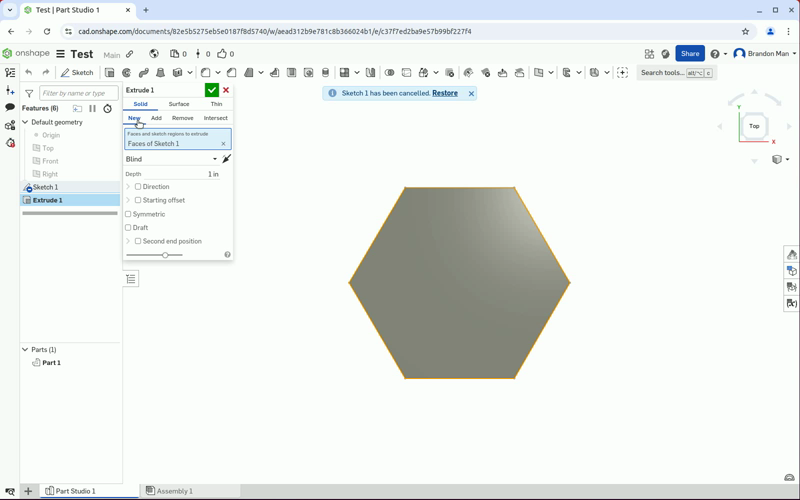
key(tab, 4)
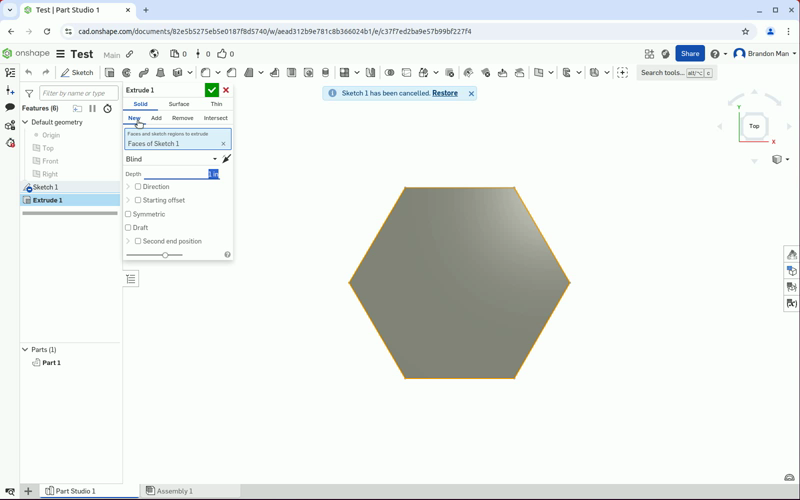
text(15.405)
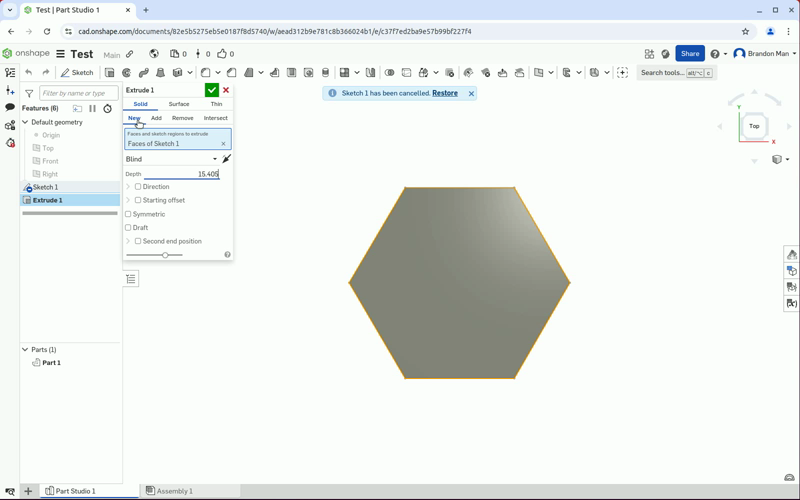
key(enter)
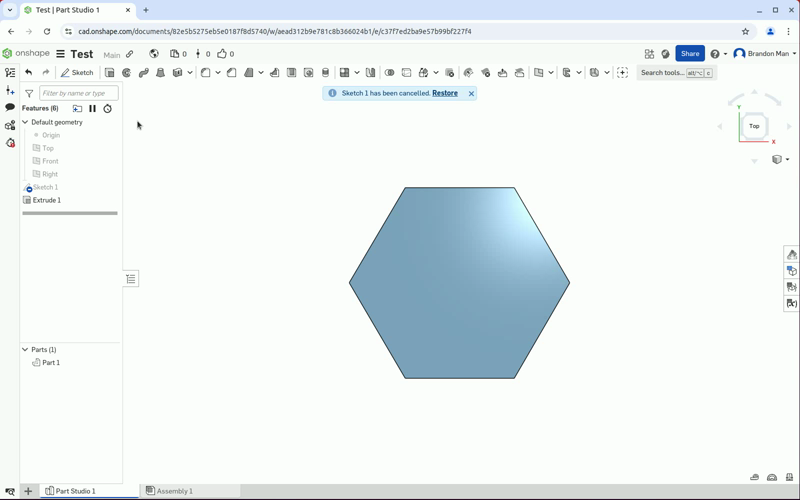
key(shift+h)
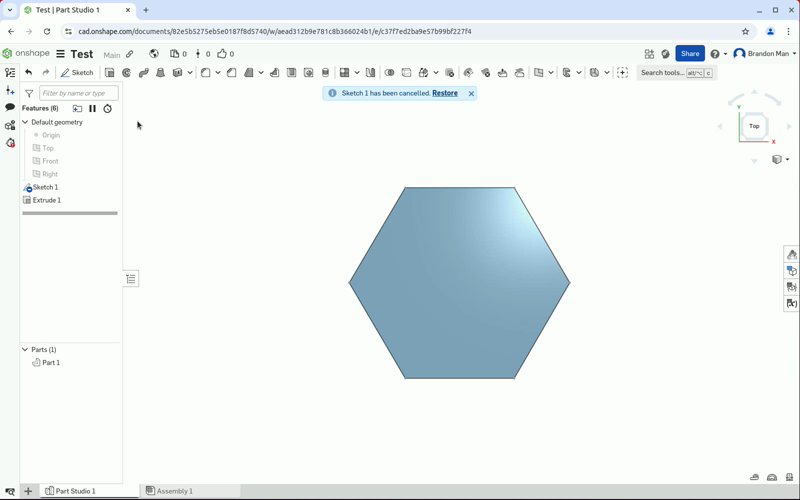
key(shift+h)
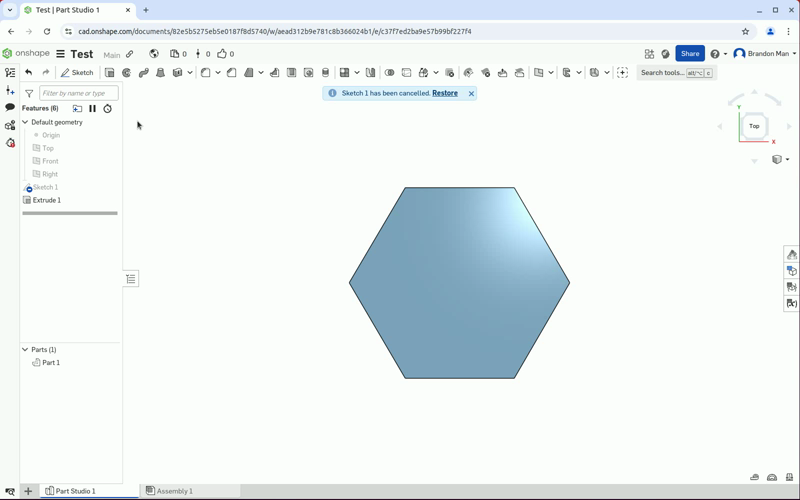
mouse_move(73, 189)
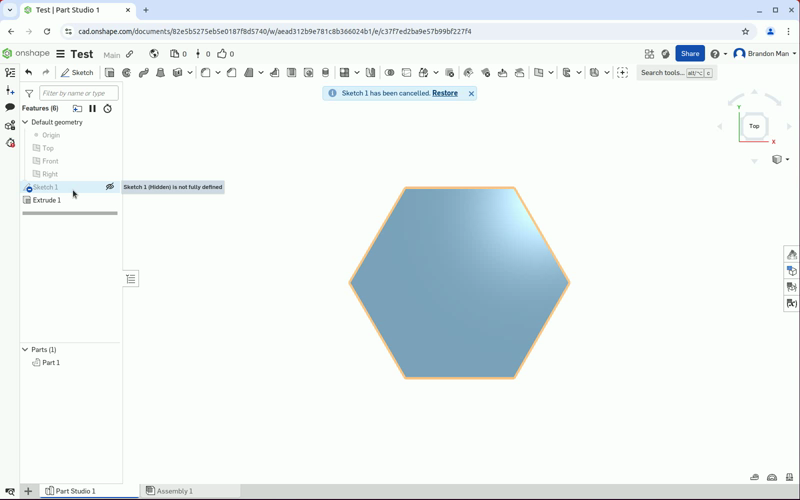
click(73, 189)
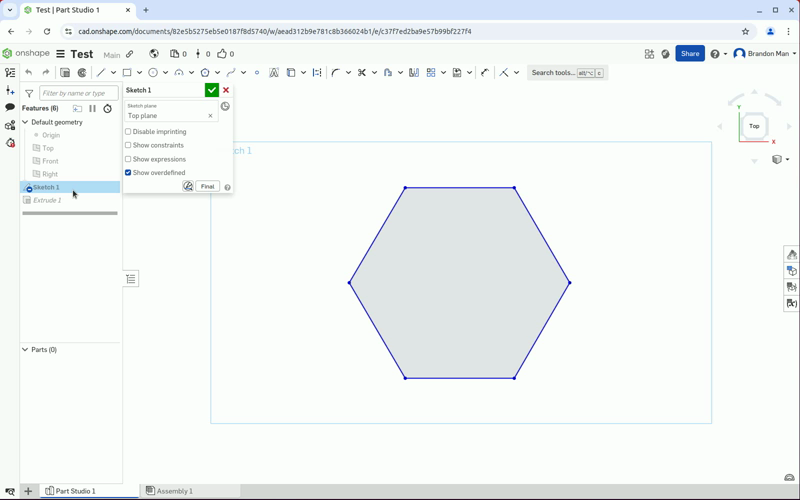
mouse_move(229, 92)
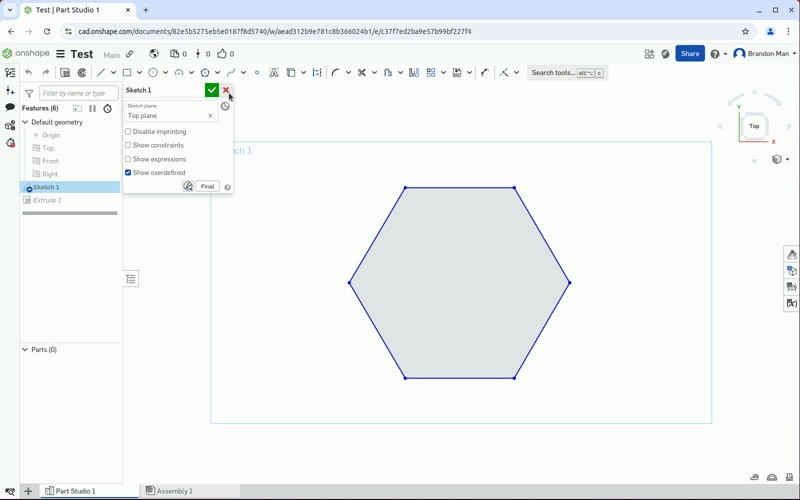
click(229, 92)
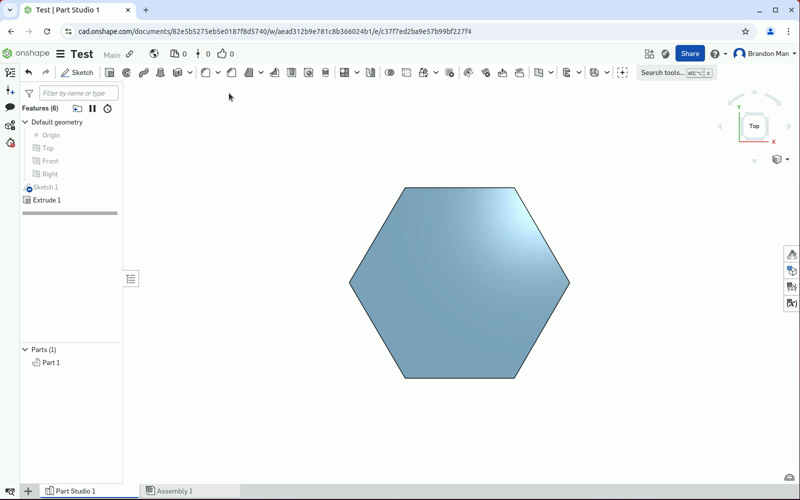
mouse_move(541, 75)
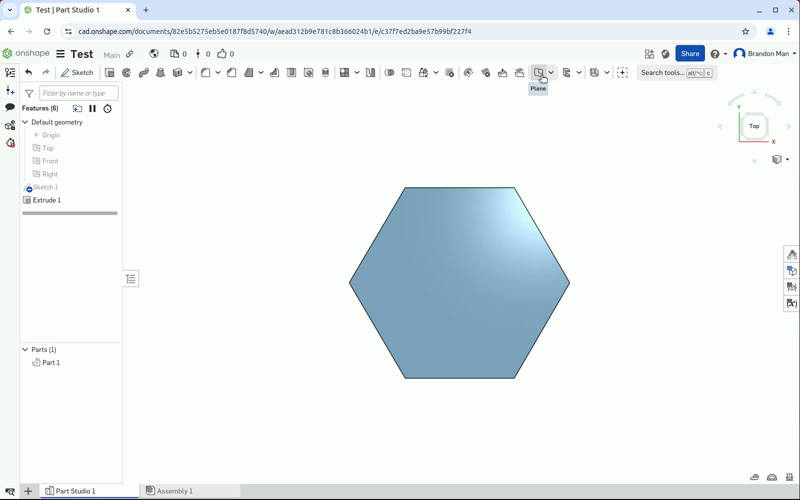
click(541, 75)
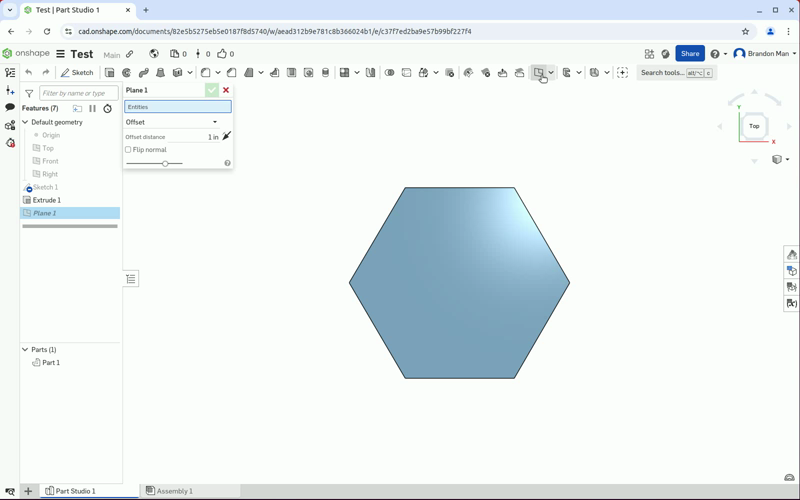
mouse_move(73, 150)
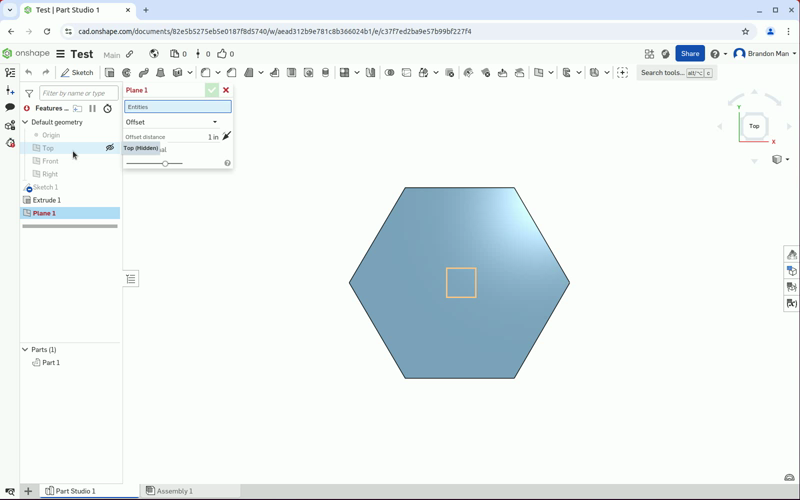
click(73, 150)
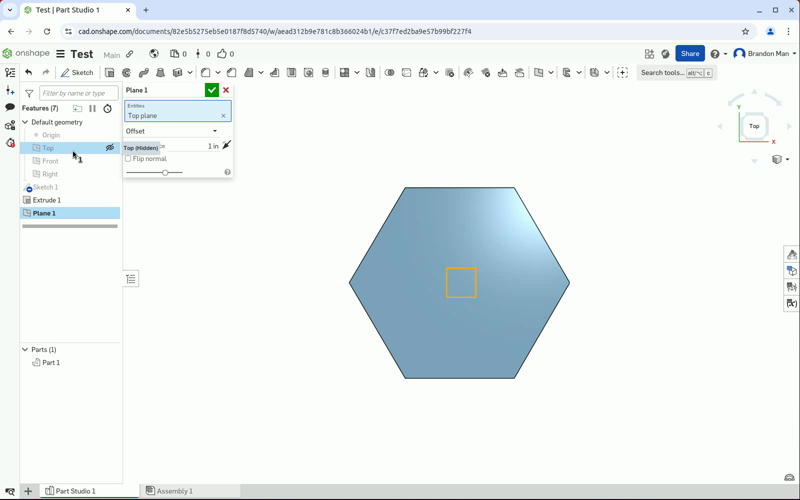
key(tab, 2)
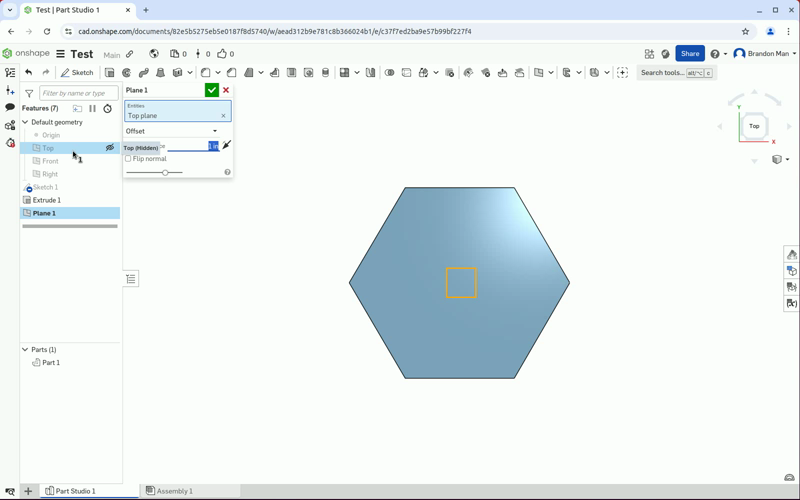
text(15.405)
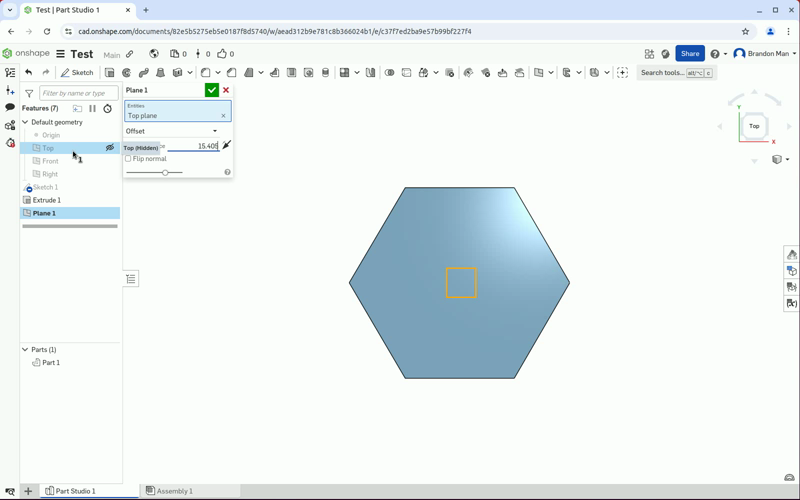
key(enter, 2)
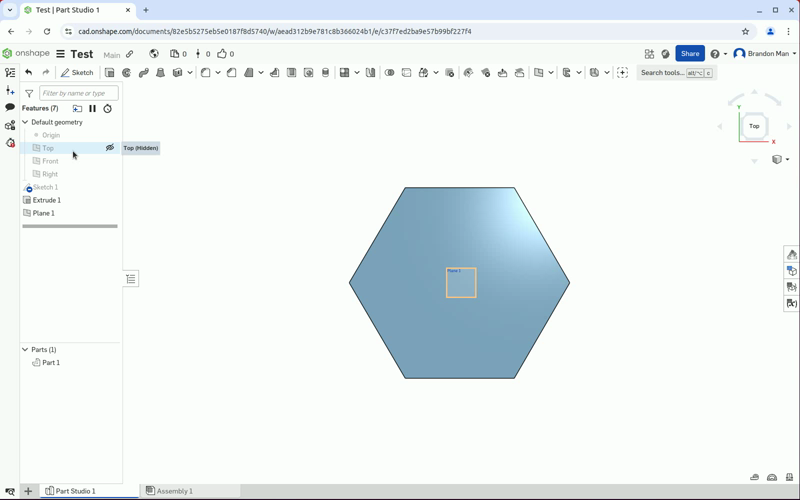
key(shift+s)
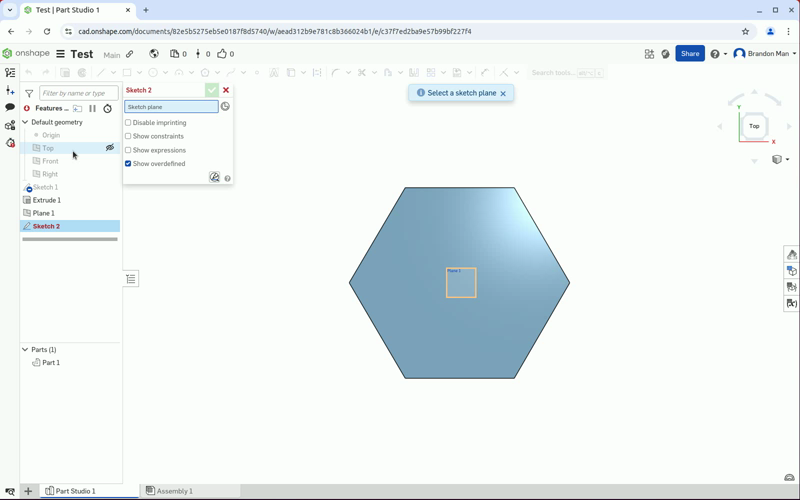
mouse_move(73, 215)
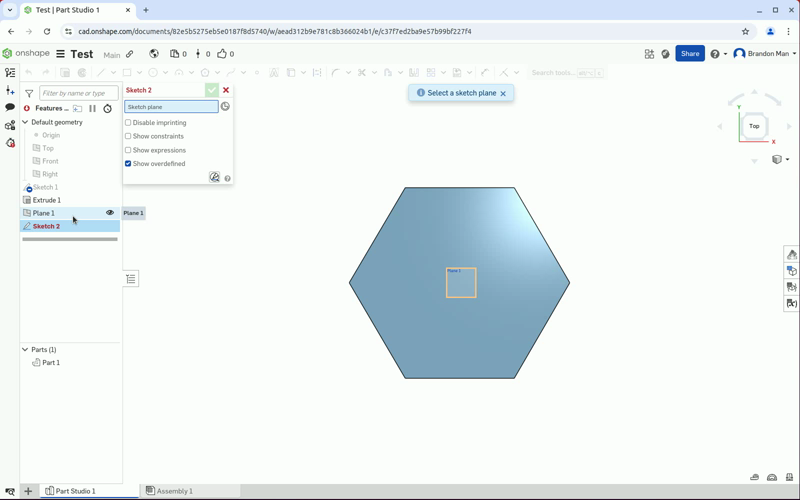
click(73, 215)
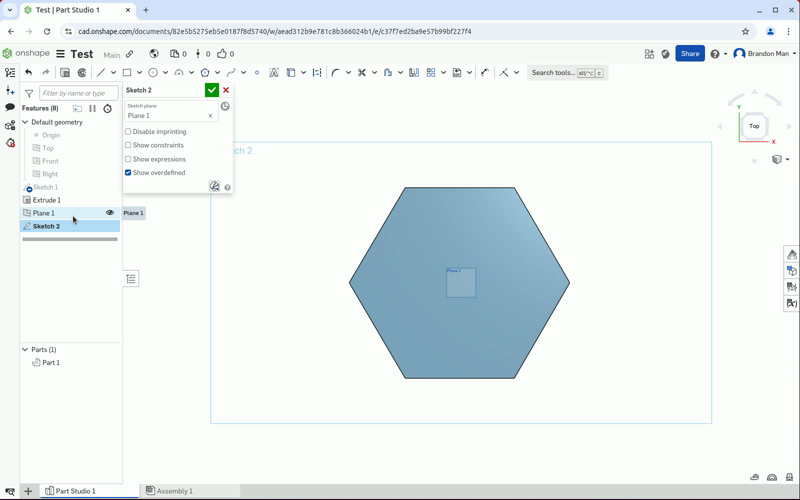
mouse_move(73, 352)
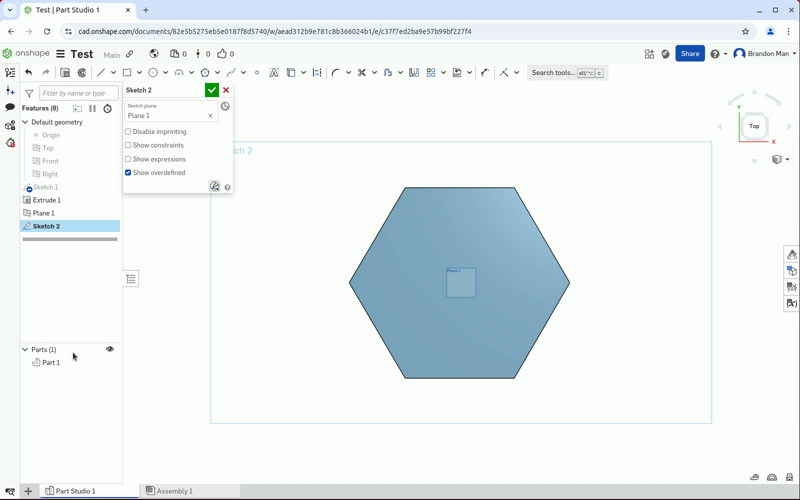
key(y)
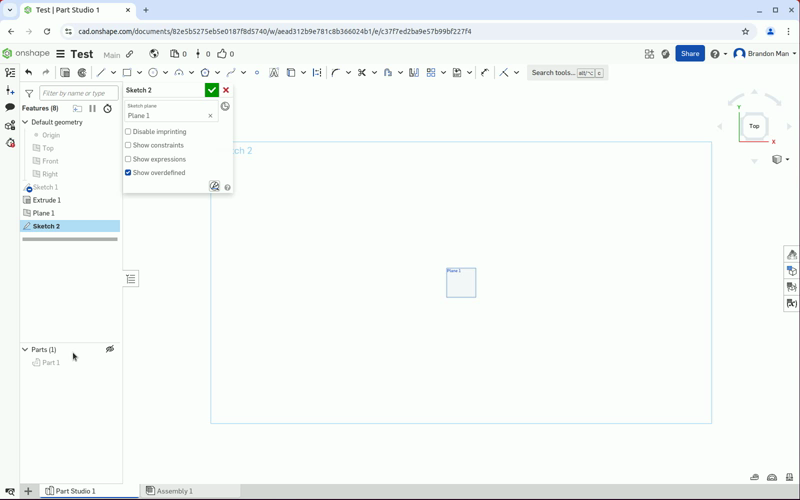
key(c)
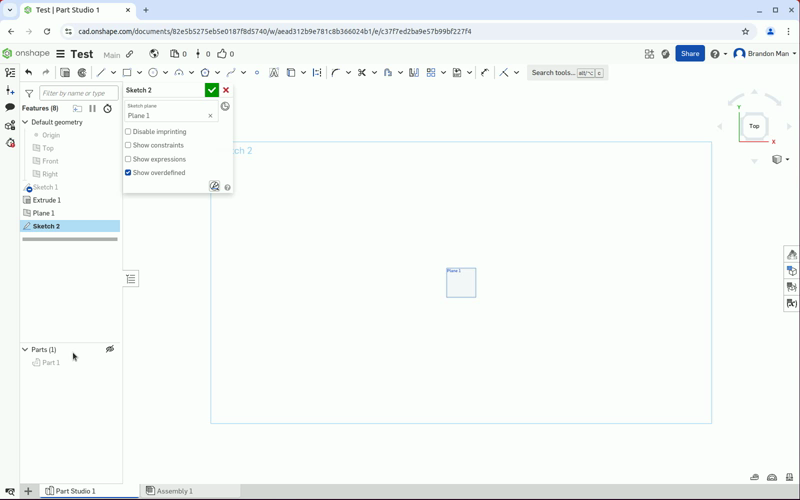
key_down(shift)
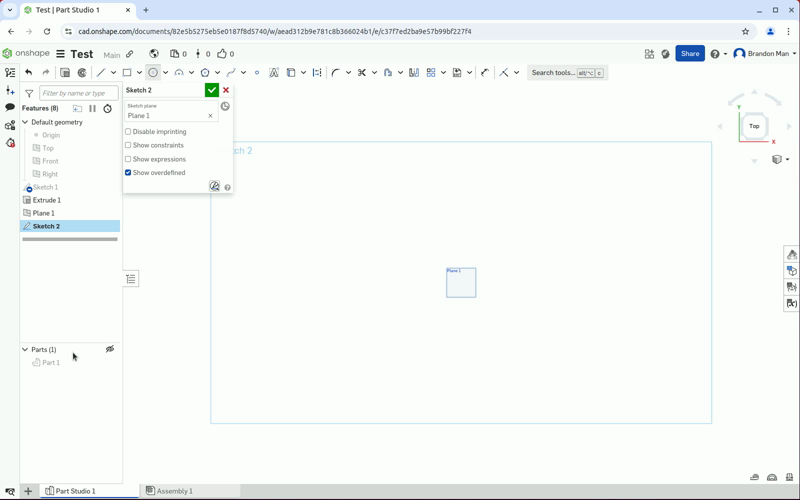
mouse_move(461, 282)
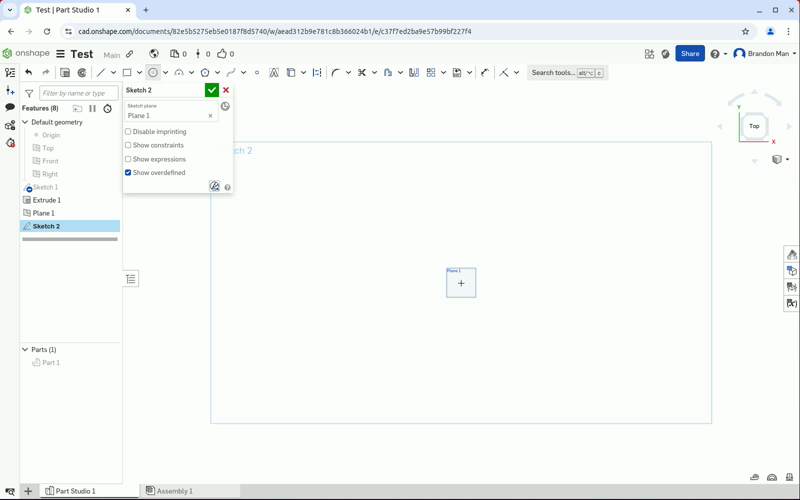
click(461, 282)
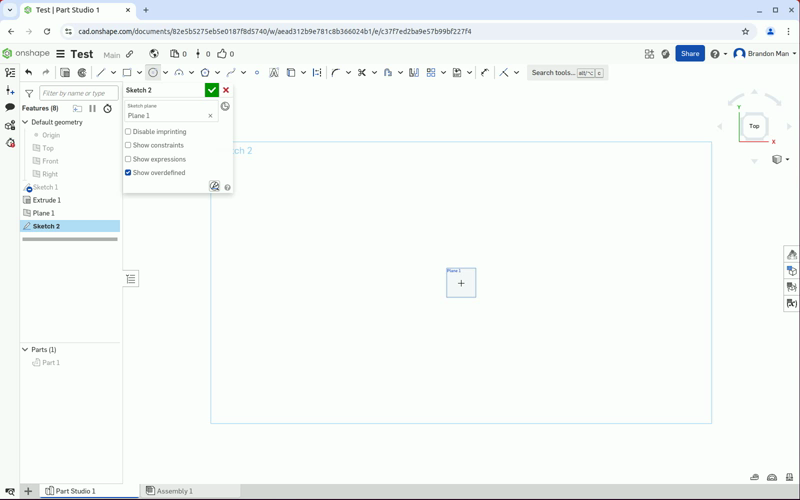
key_up(shift)
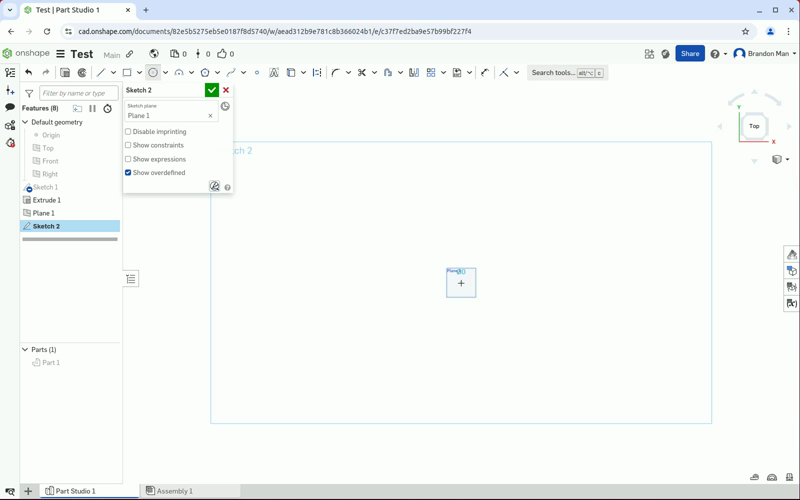
mouse_move(552, 282)
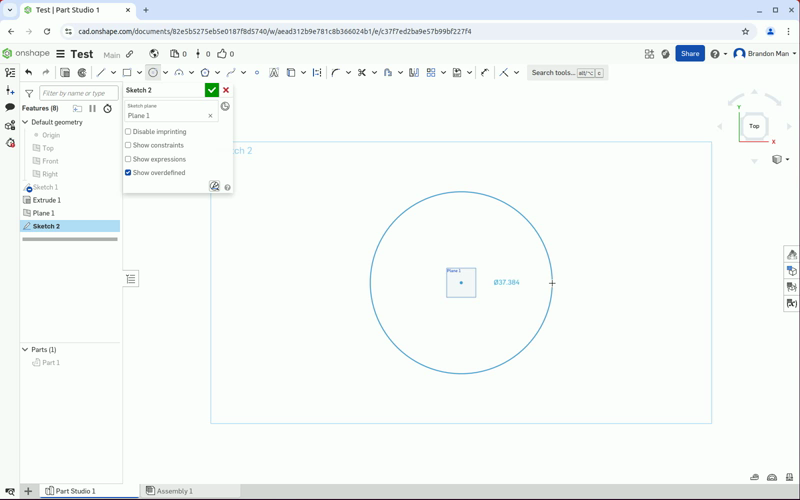
click(552, 282)
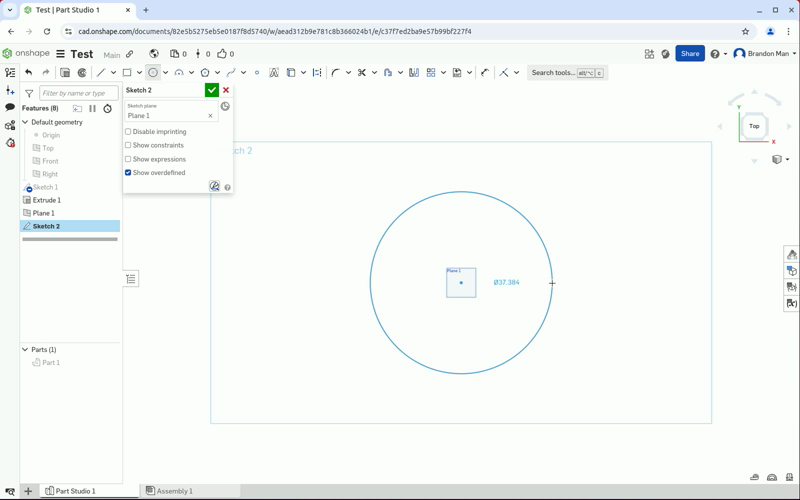
key(esc)
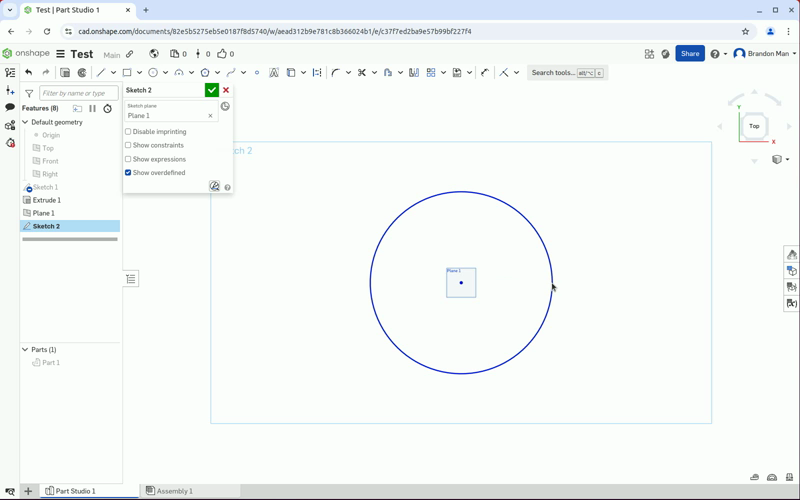
mouse_move(450, 246)
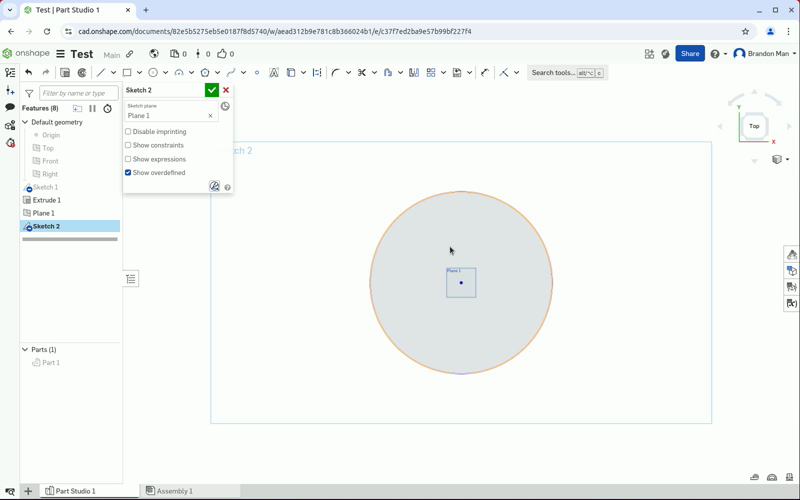
click(450, 246)
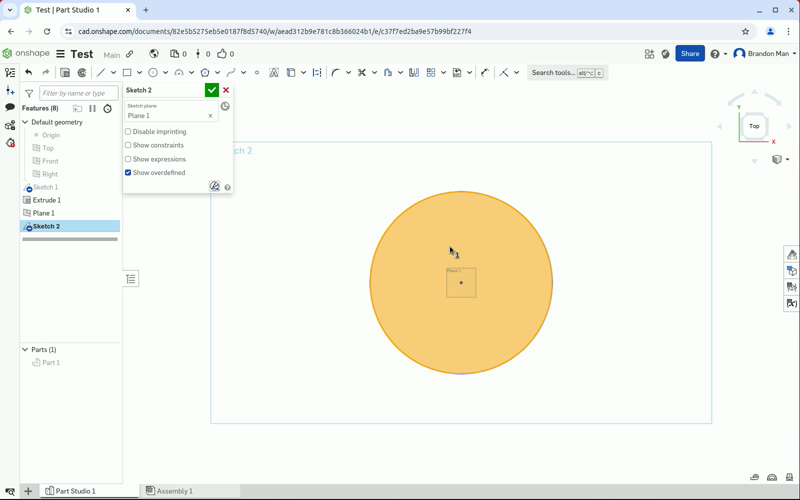
mouse_move(73, 352)
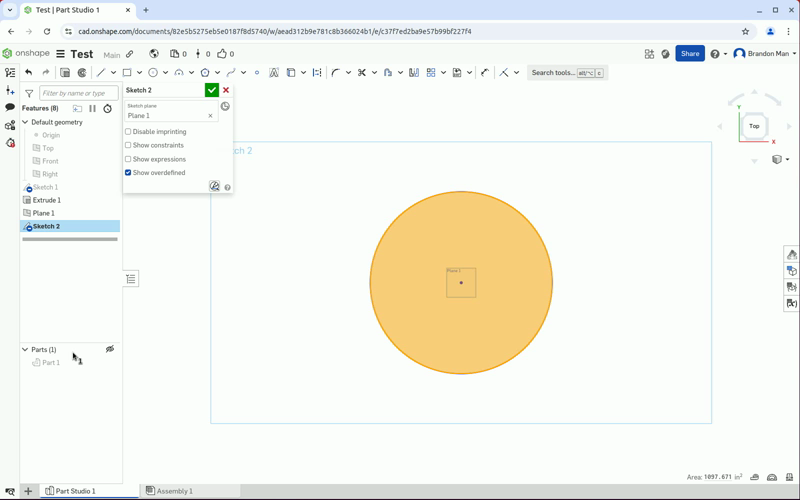
key(shift+y)
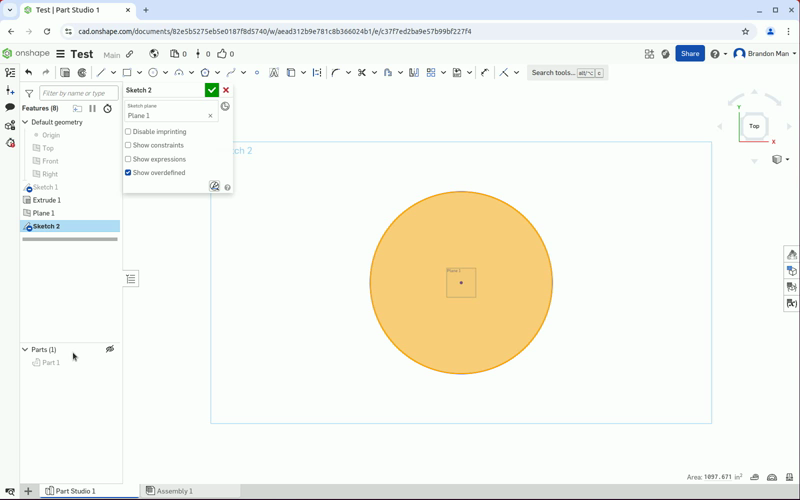
key(shift+e)
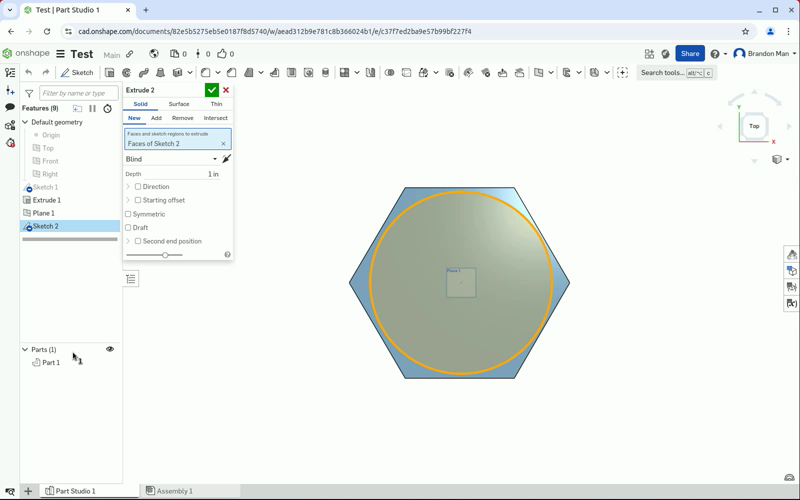
mouse_move(143, 106)
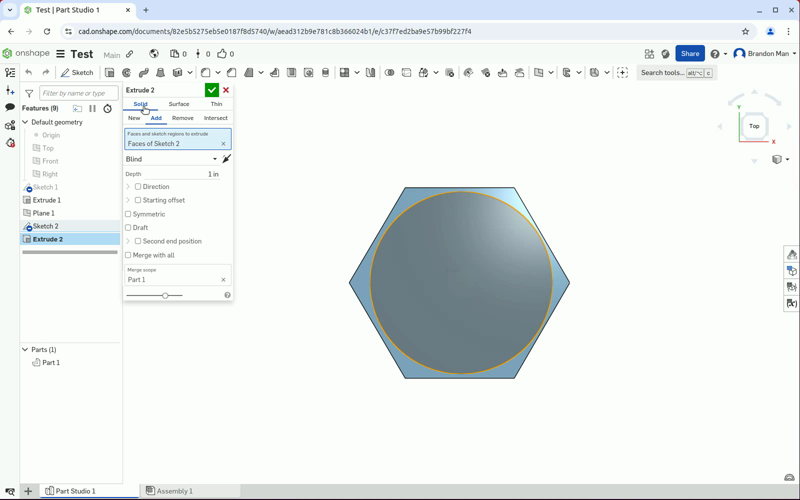
click(143, 106)
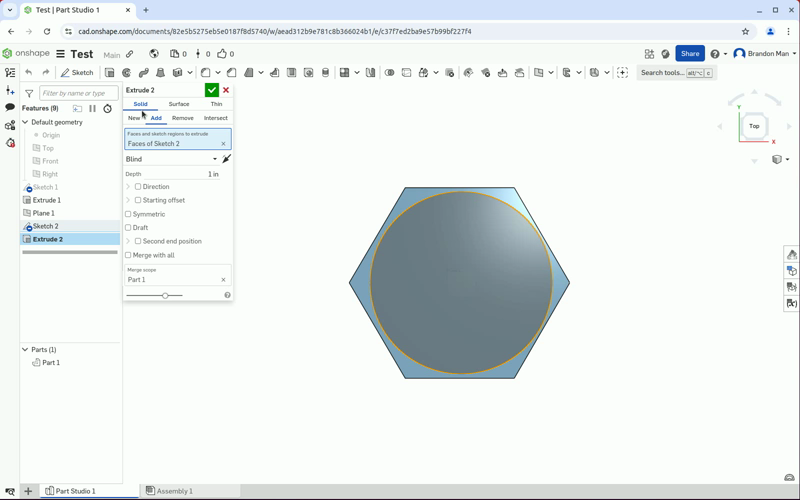
mouse_move(137, 120)
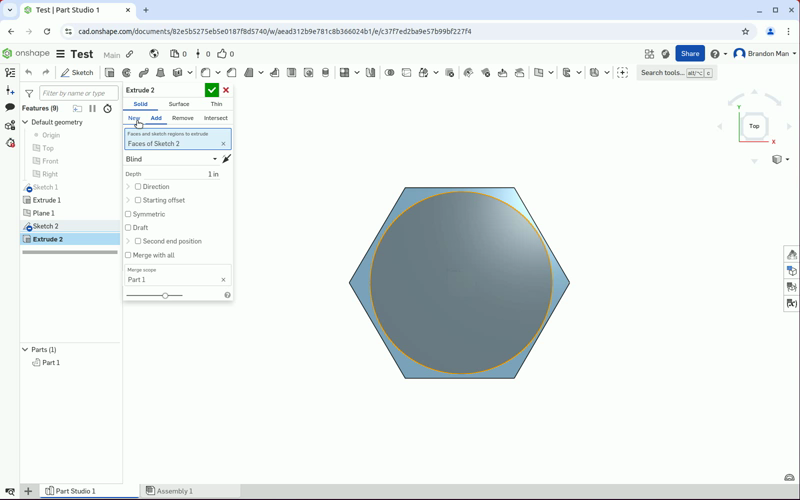
click(137, 120)
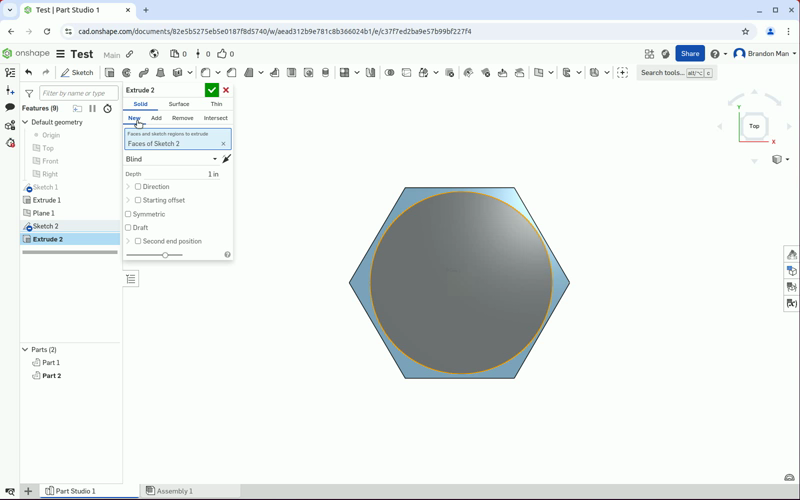
key(tab, 4)
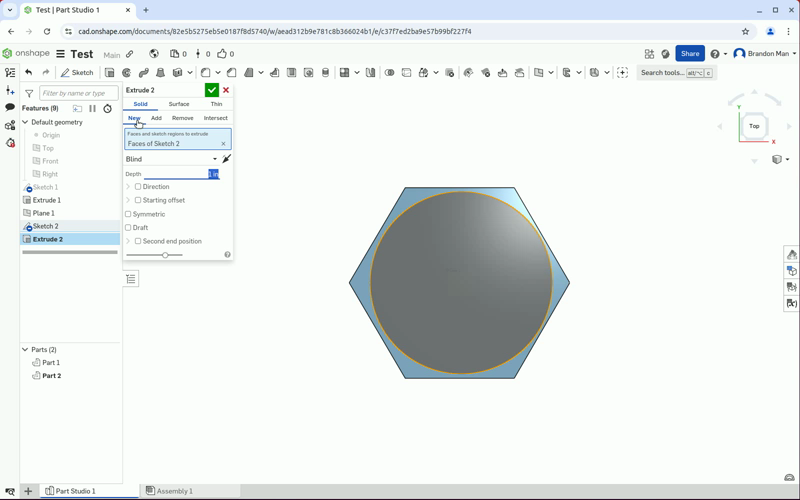
text(7.703)
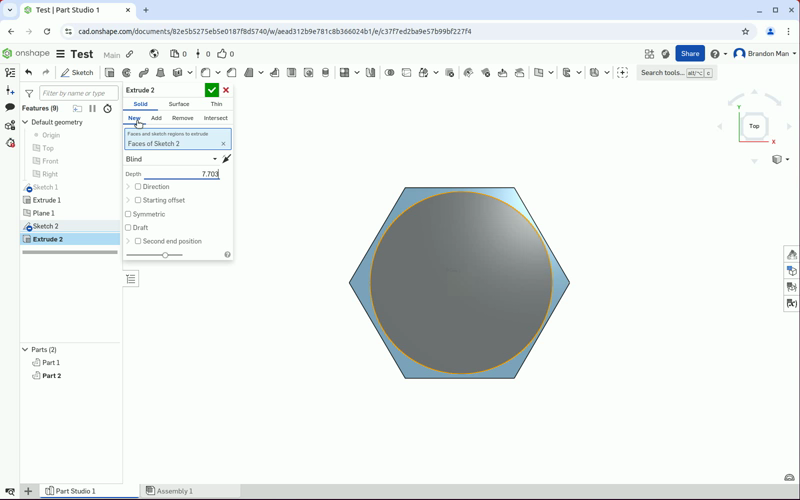
key(enter)
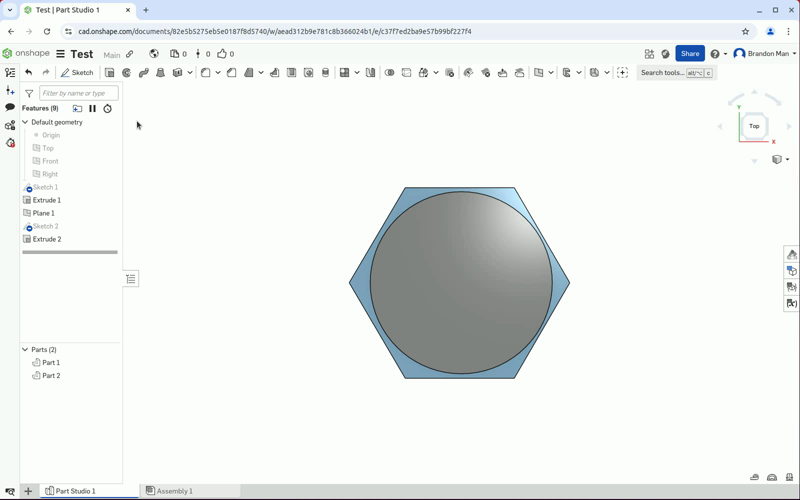
key(shift+h)
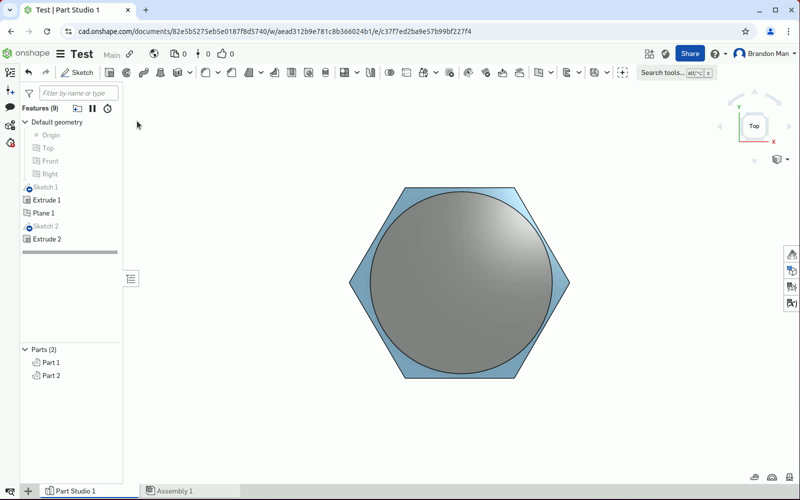
key(shift+h)
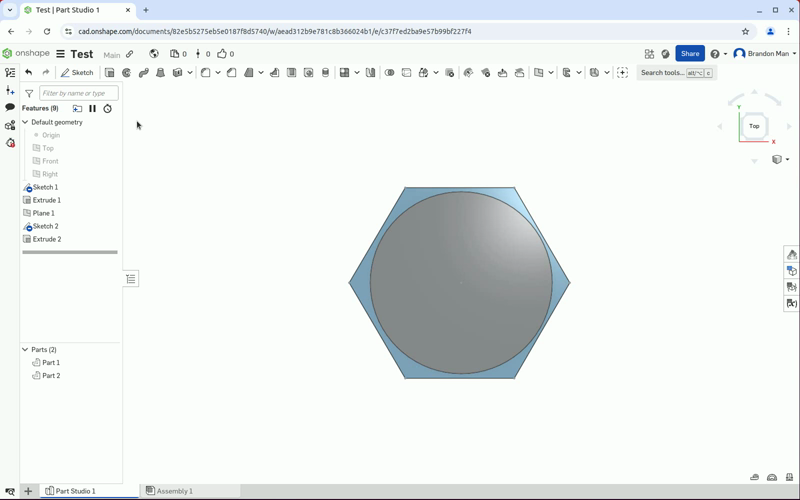
key(shift+7)
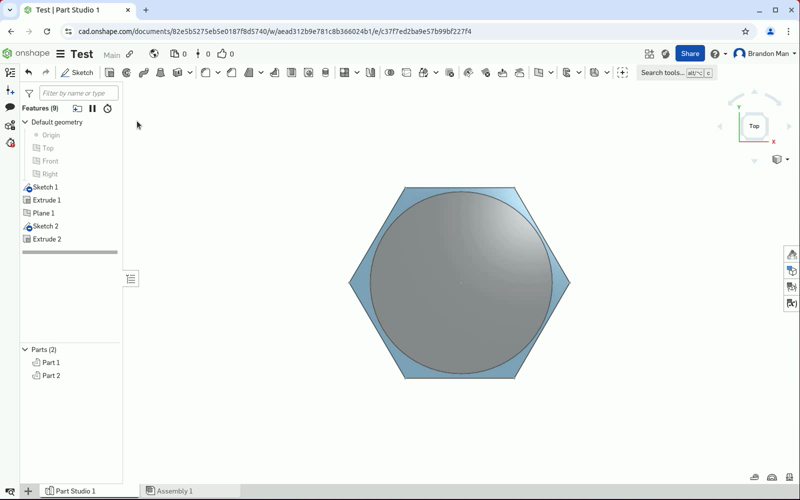
key(up, 3)
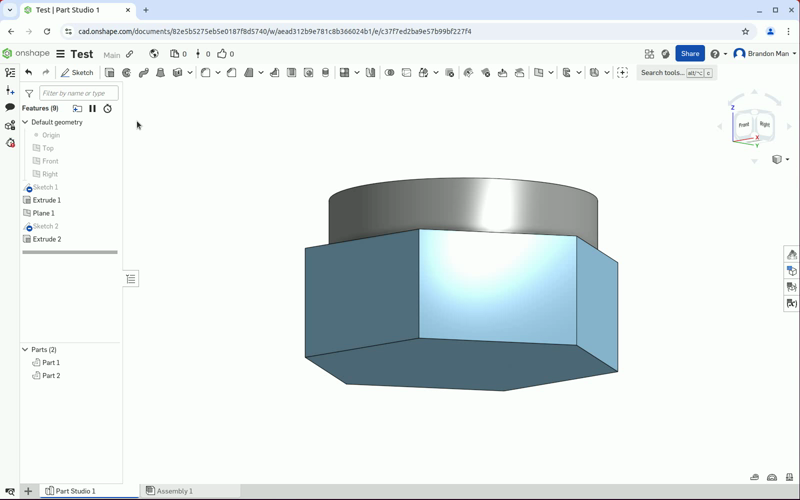
key(left, 3)
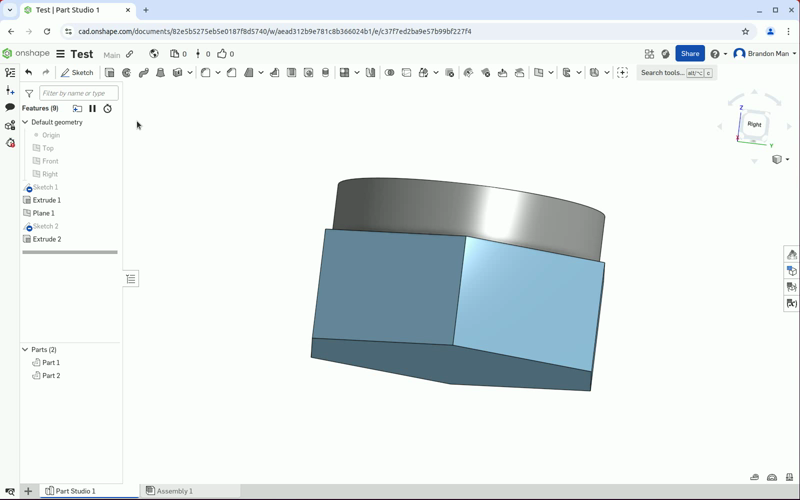
key(right, 3)
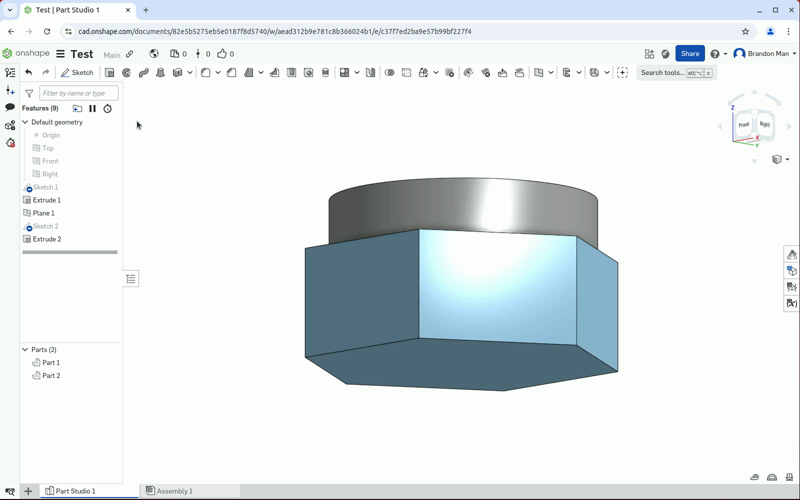
key(down, 3)
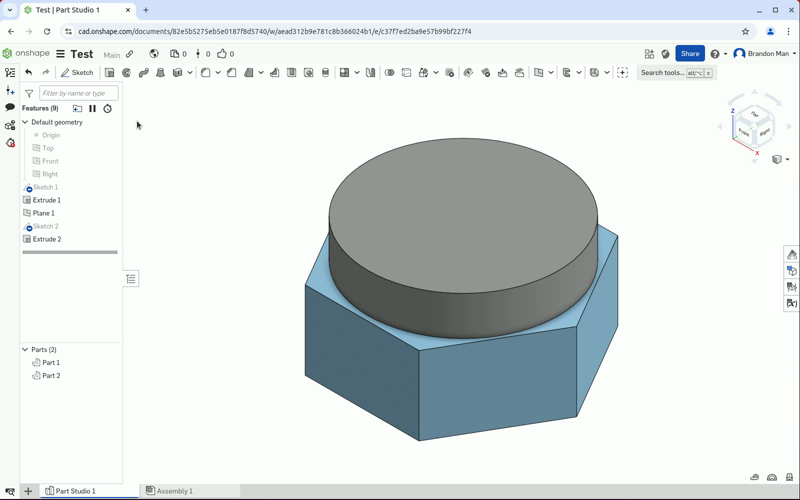
mouse_move(73, 189)
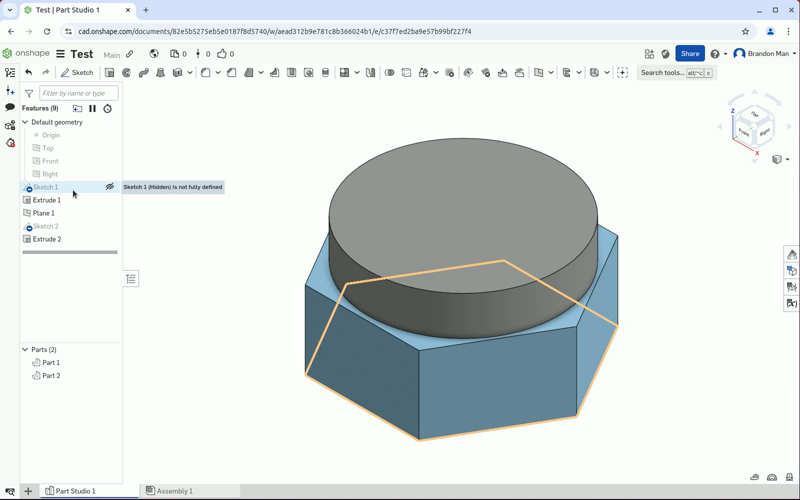
click(73, 189)